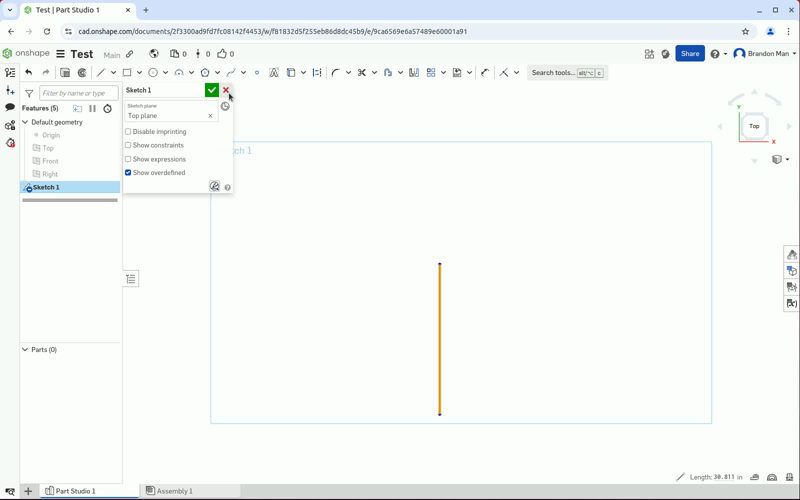
key(shift+h)
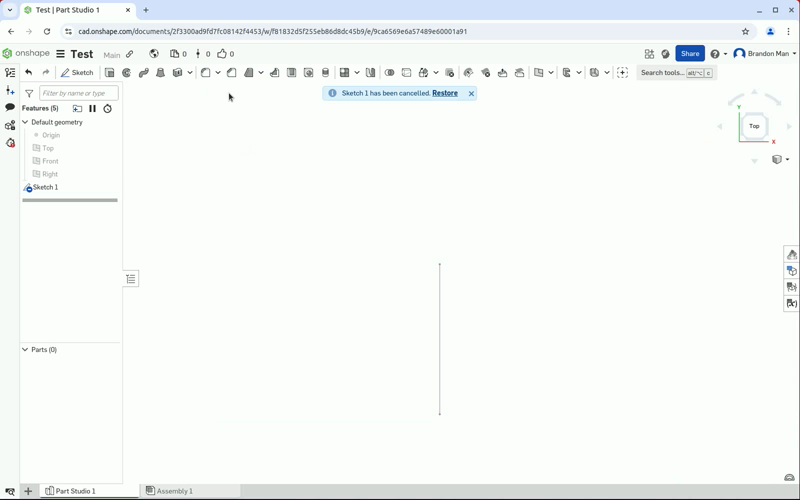
key(shift+s)
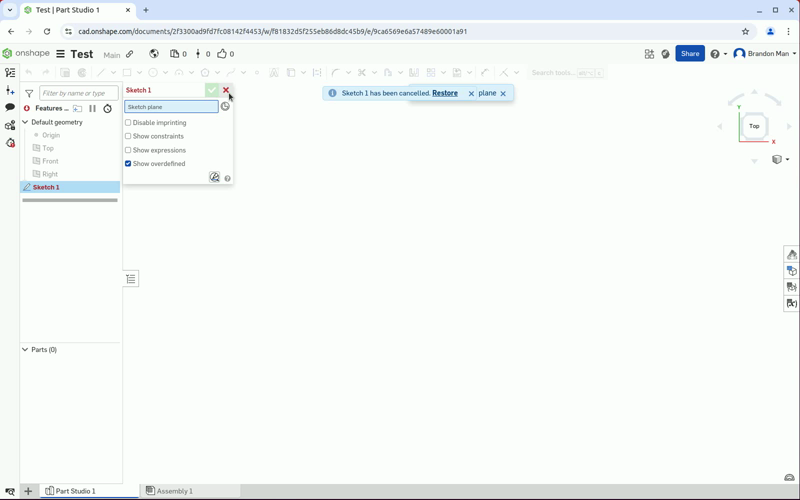
mouse_move(73, 150)
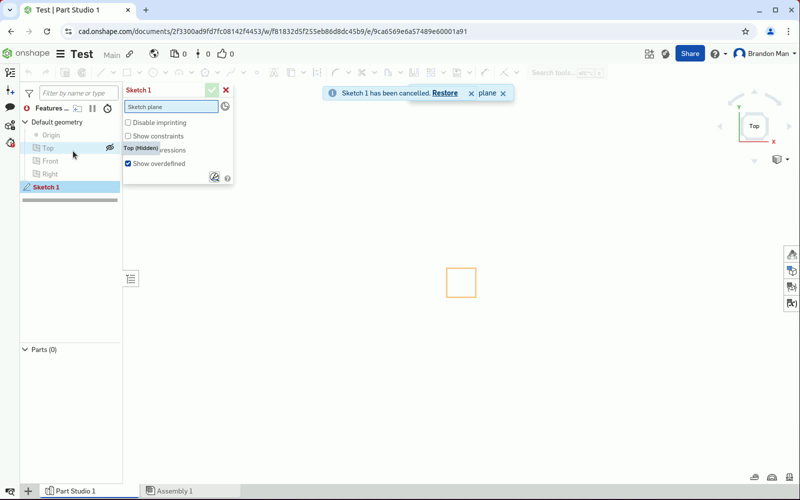
click(73, 150)
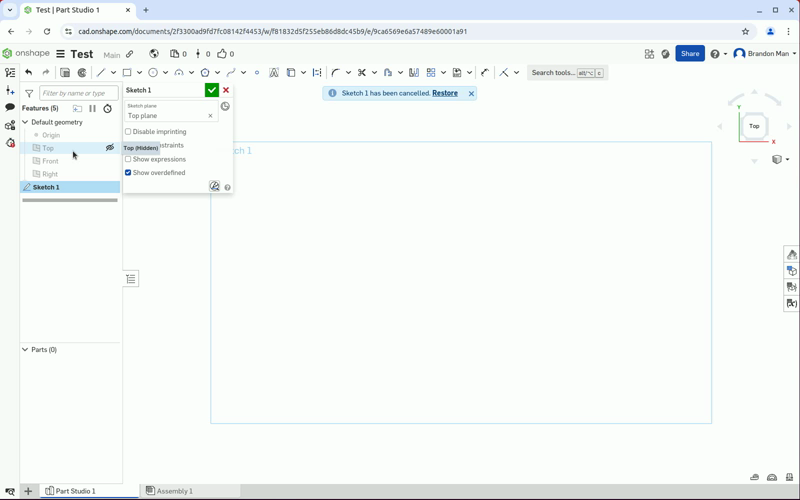
mouse_move(73, 352)
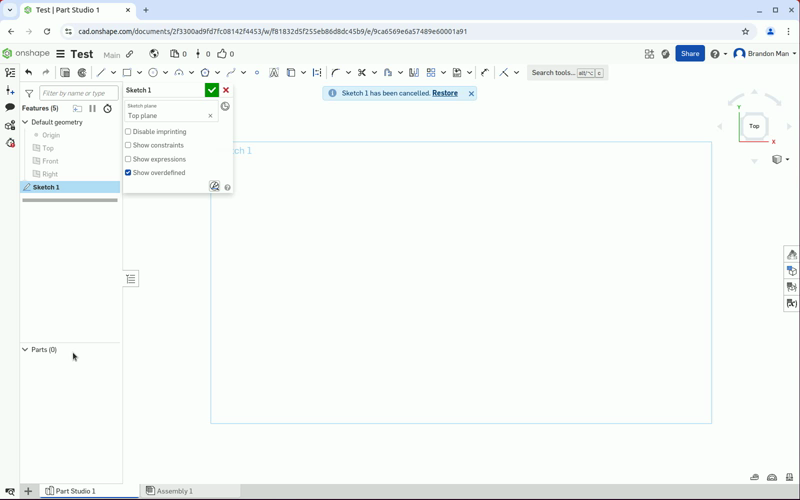
key(y)
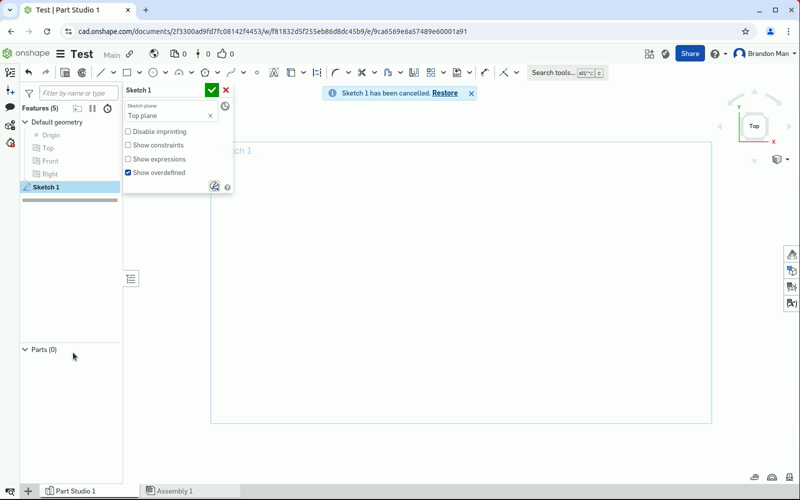
key(a)
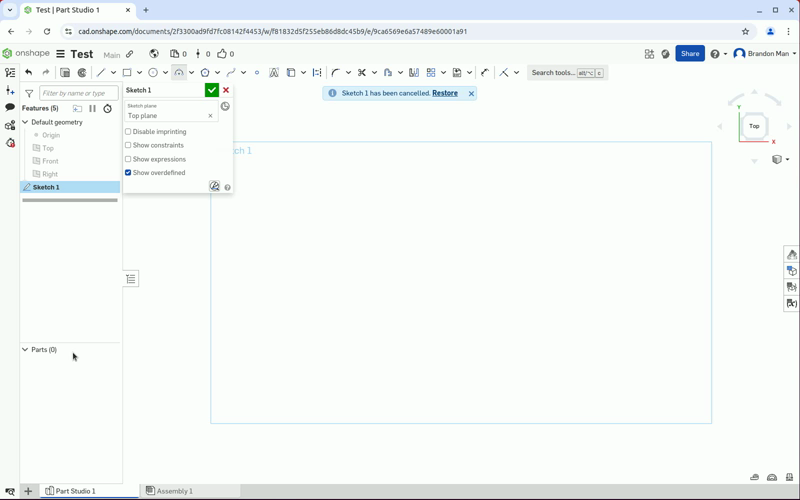
key_down(shift)
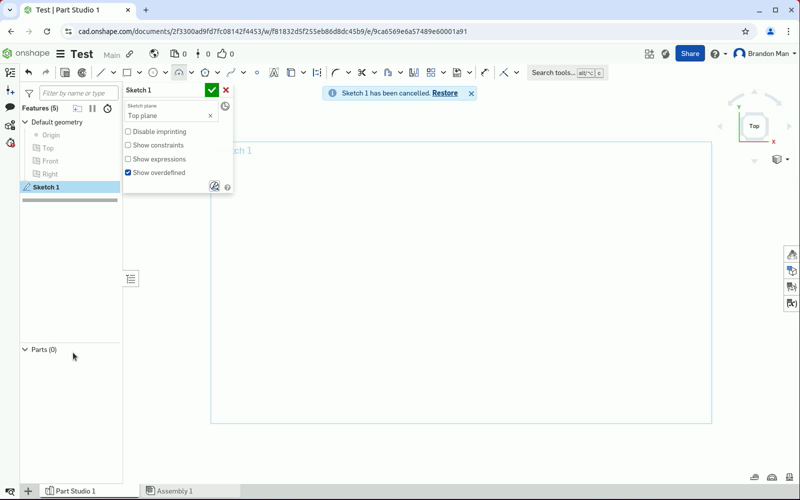
mouse_move(376, 217)
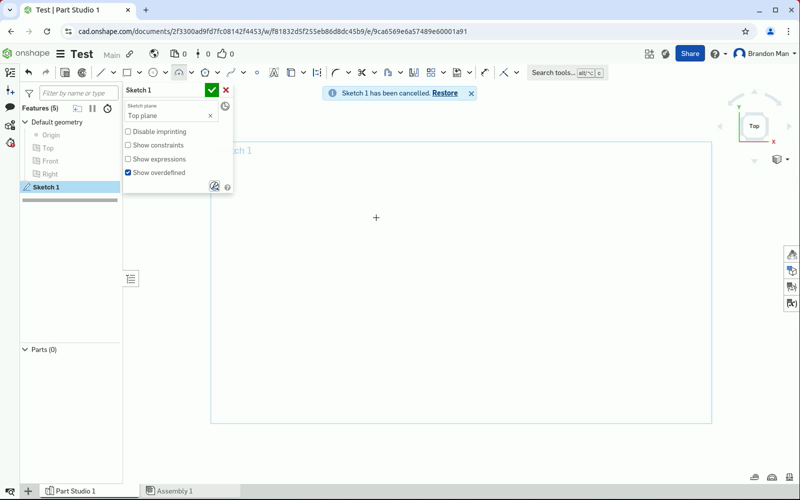
click(376, 217)
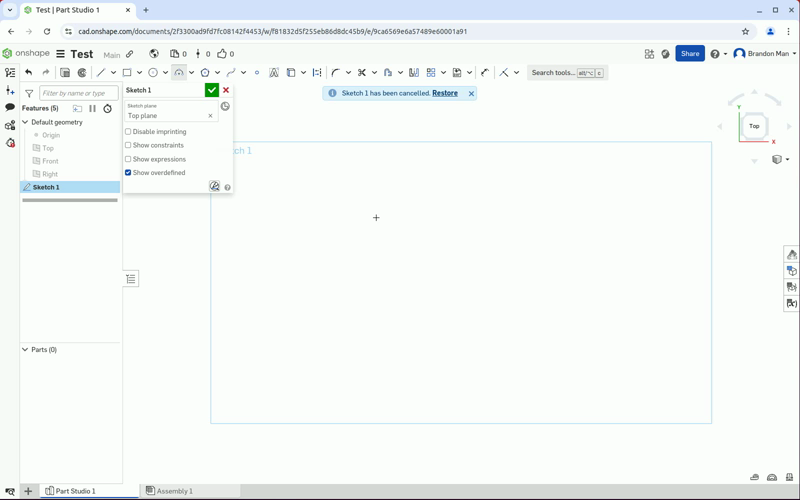
key_up(shift)
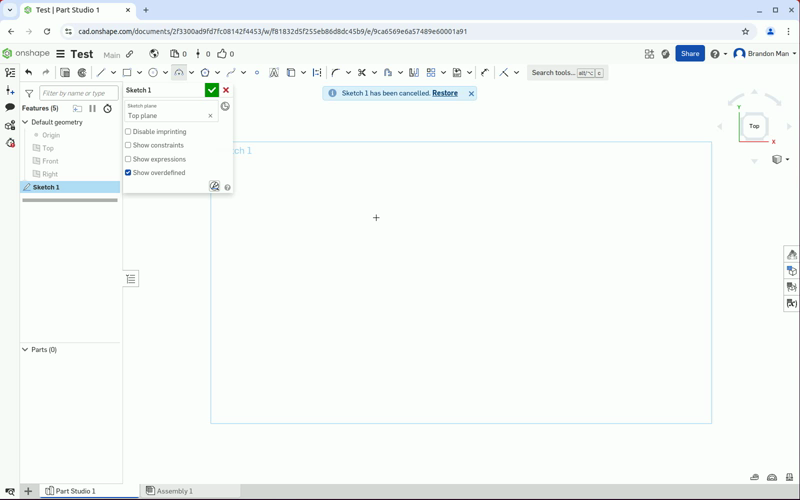
key_down(shift)
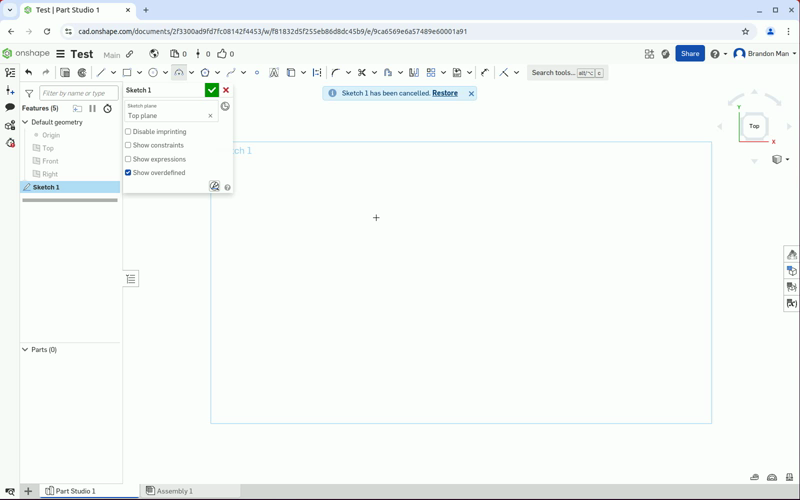
mouse_move(544, 217)
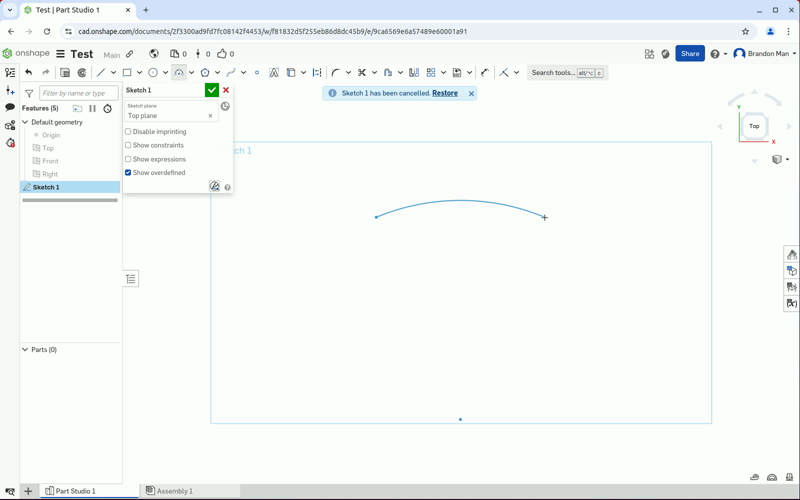
click(544, 217)
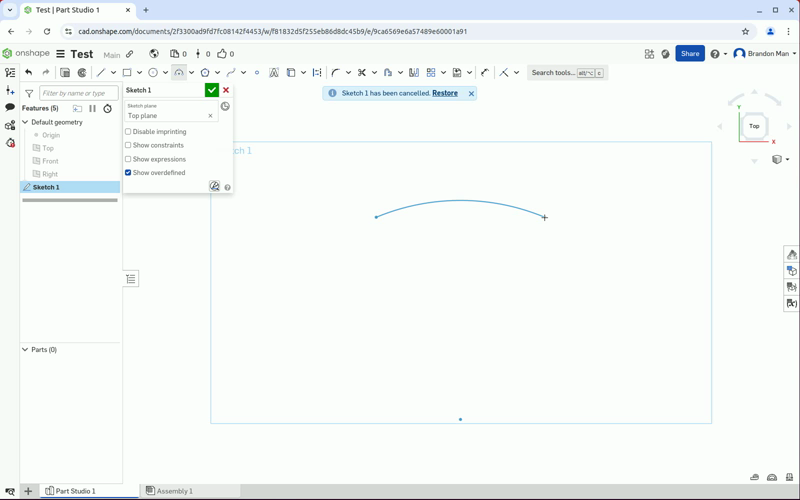
mouse_move(460, 389)
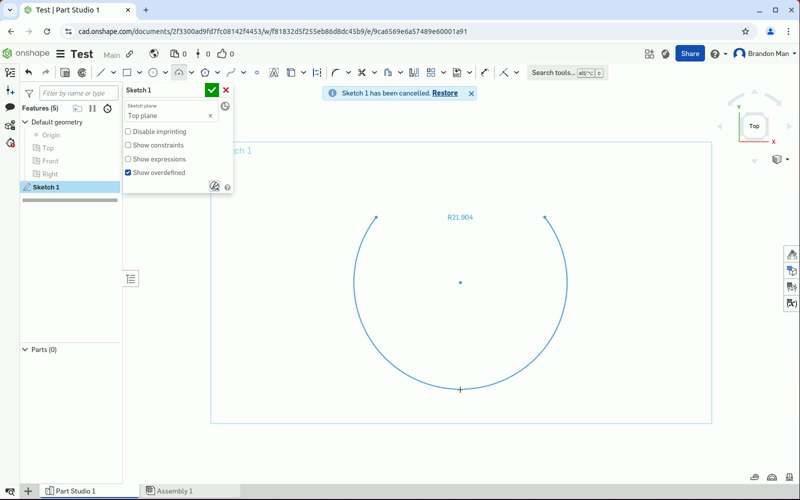
click(460, 389)
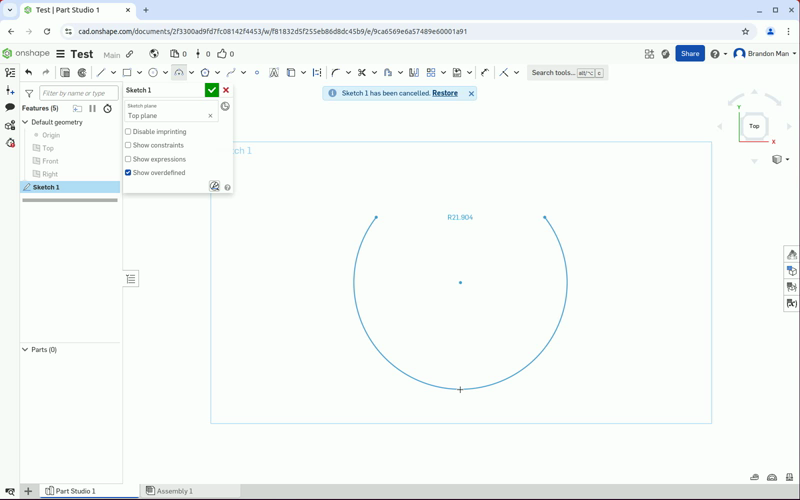
key_up(shift)
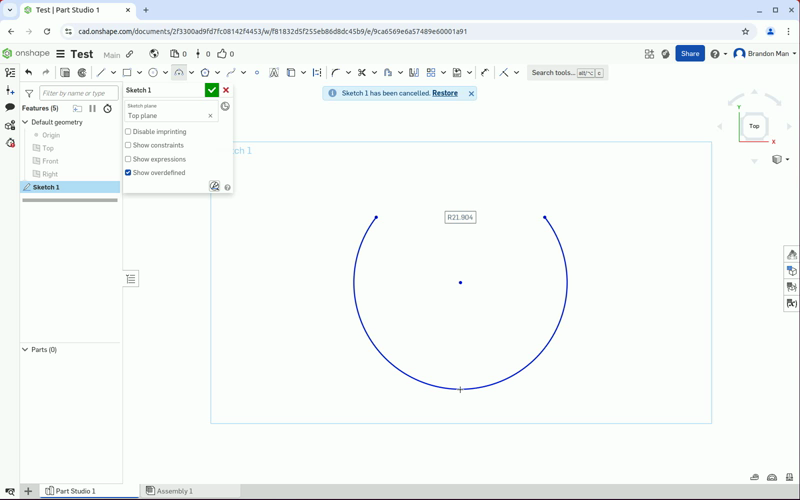
key(esc)
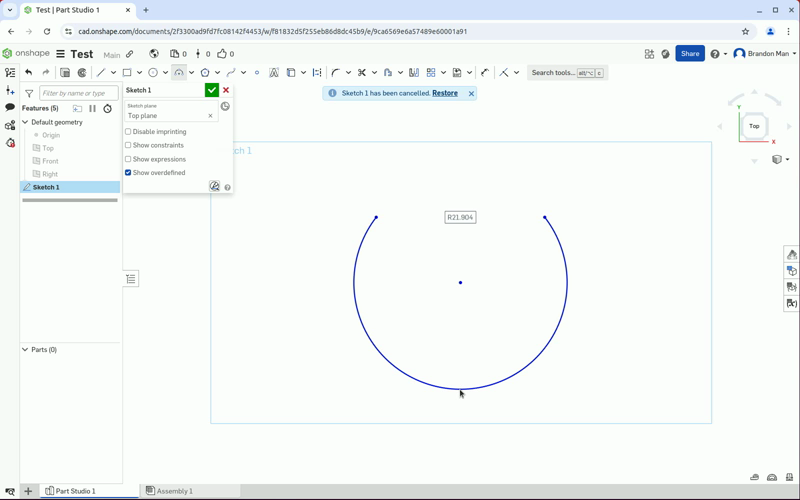
key(l)
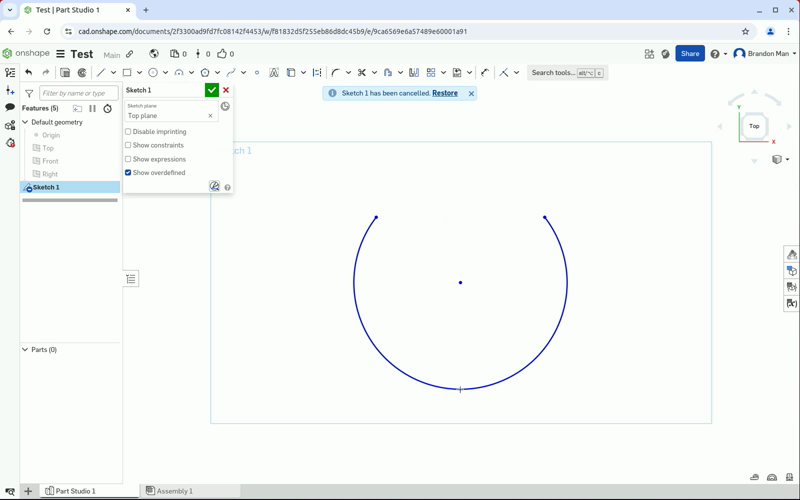
mouse_move(544, 217)
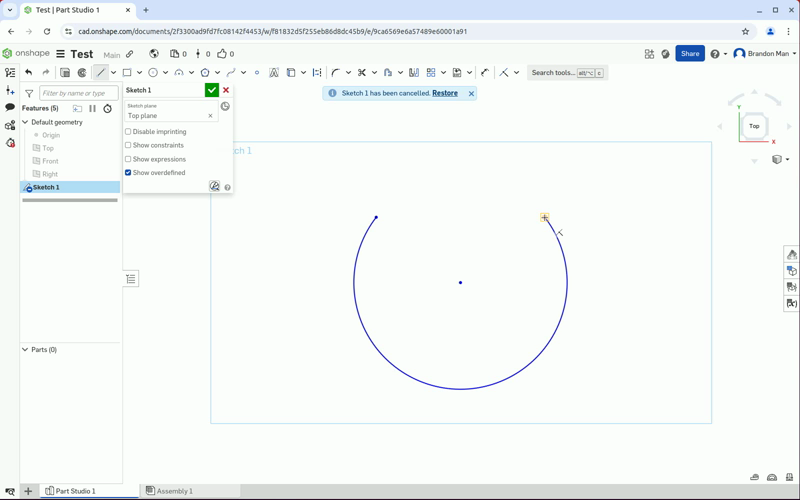
click(544, 217)
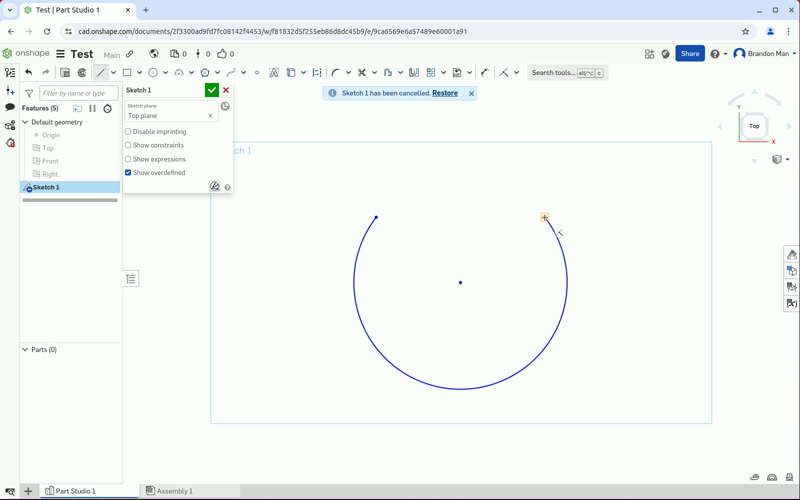
key_down(shift)
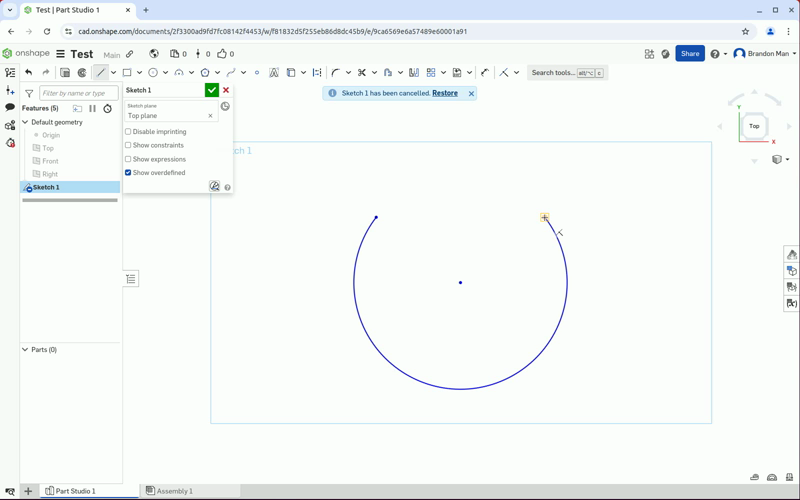
mouse_move(376, 217)
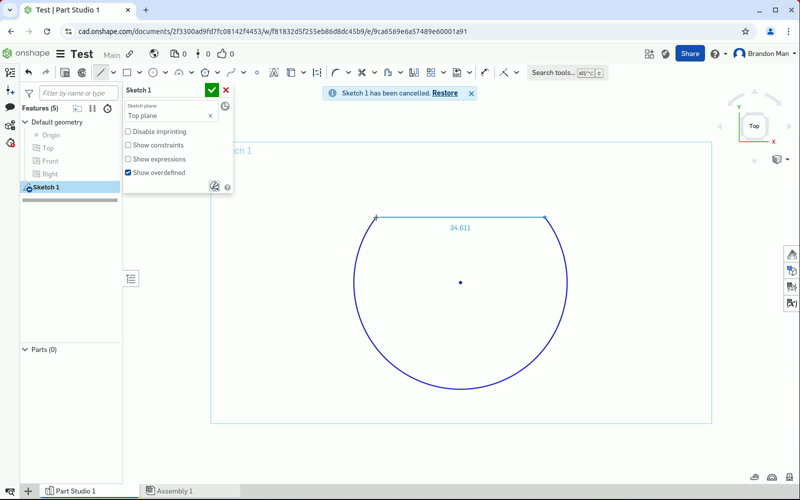
key_up(shift)
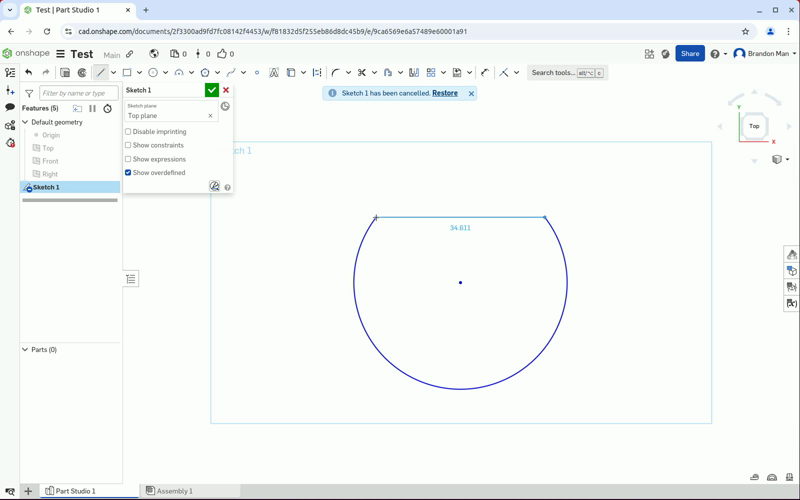
click(376, 217)
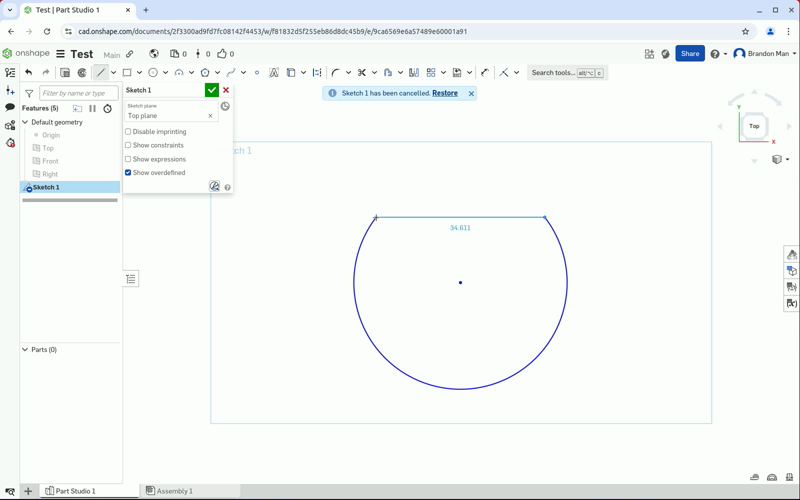
key(esc)
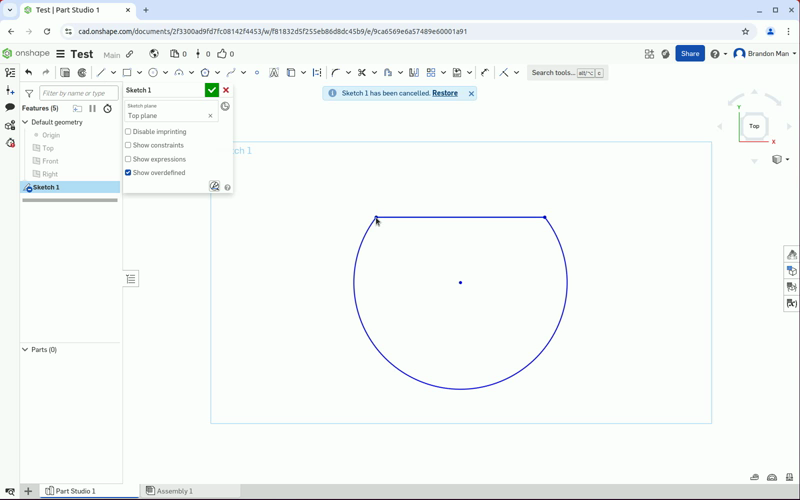
mouse_move(534, 321)
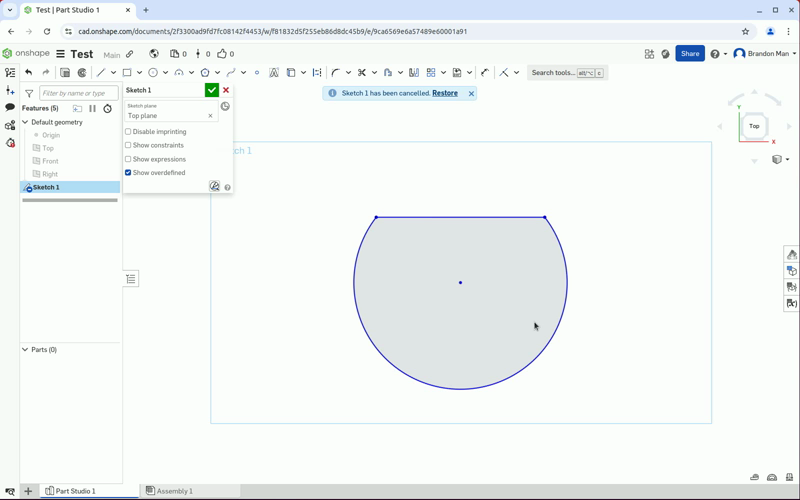
click(534, 321)
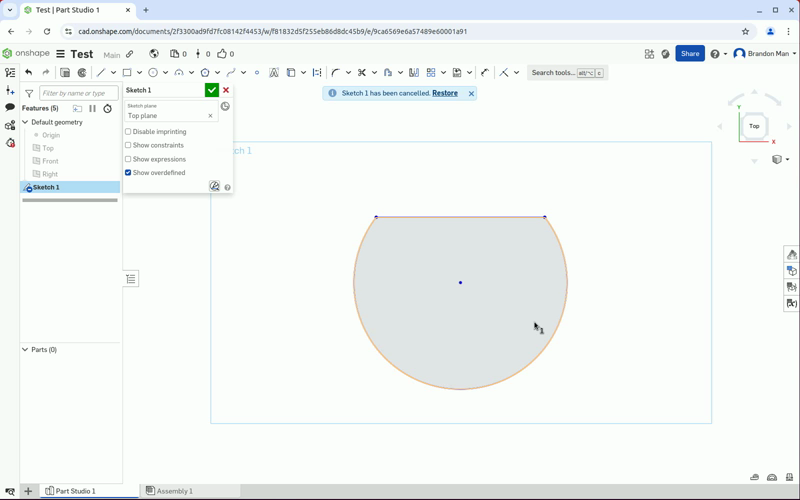
mouse_move(73, 352)
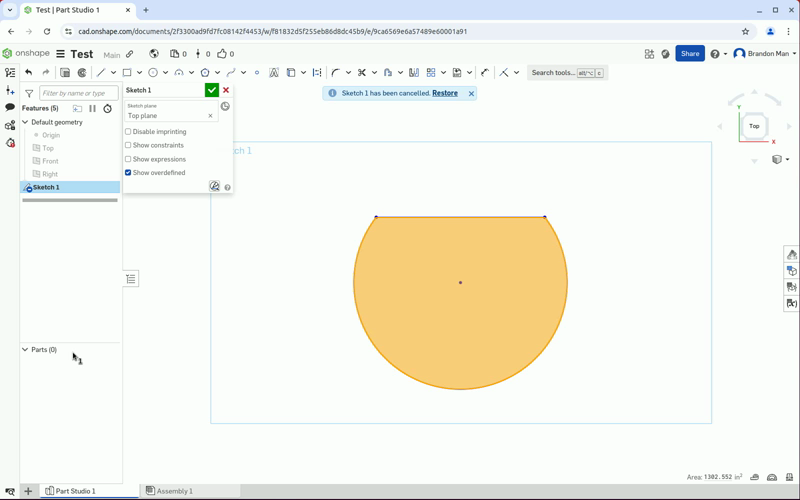
key(shift+y)
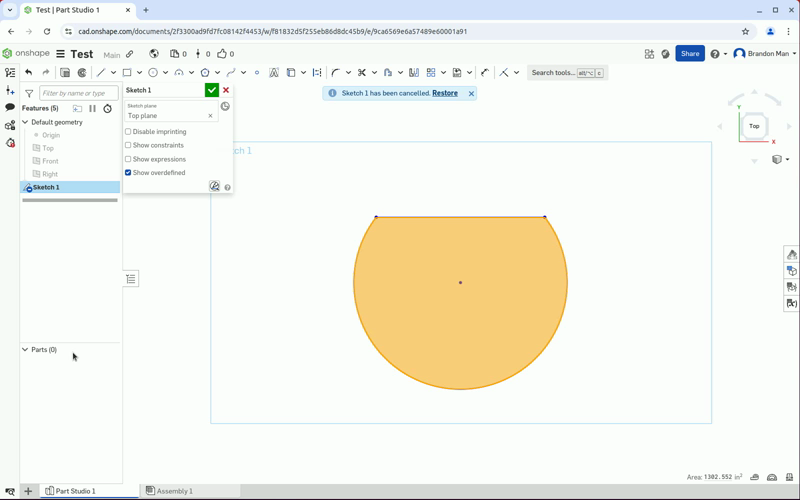
key(shift+e)
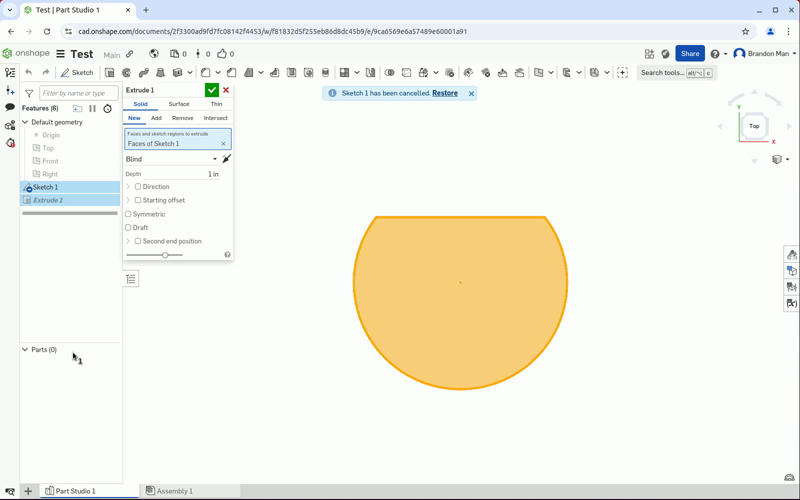
mouse_move(143, 106)
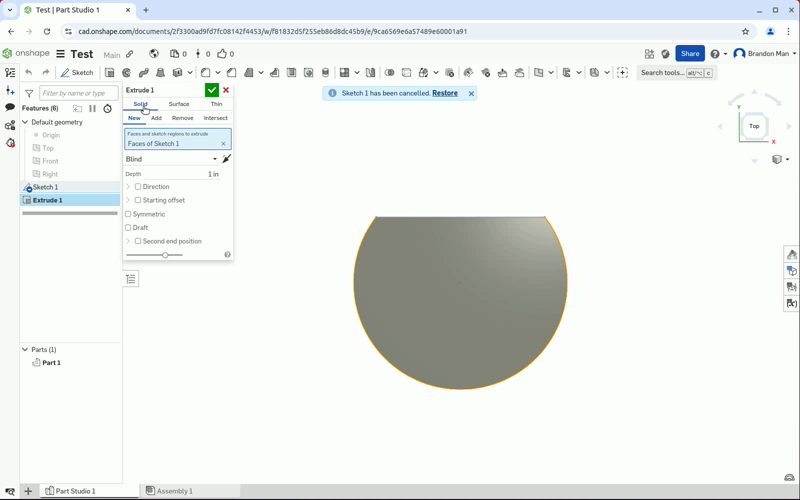
click(143, 106)
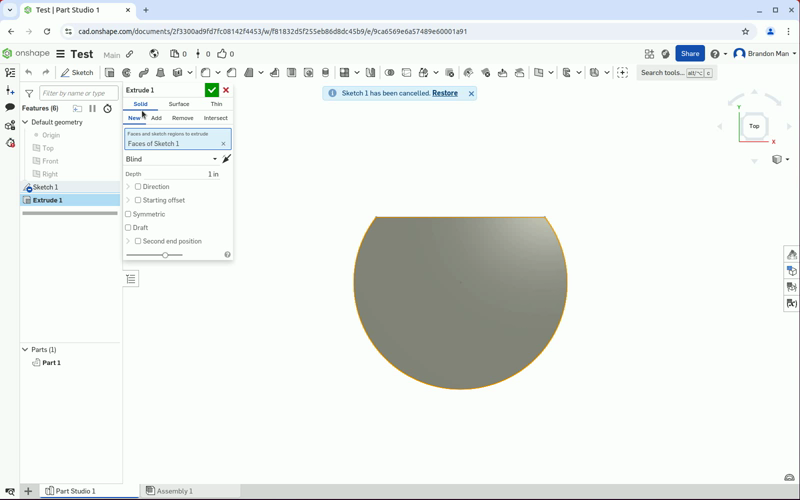
mouse_move(137, 120)
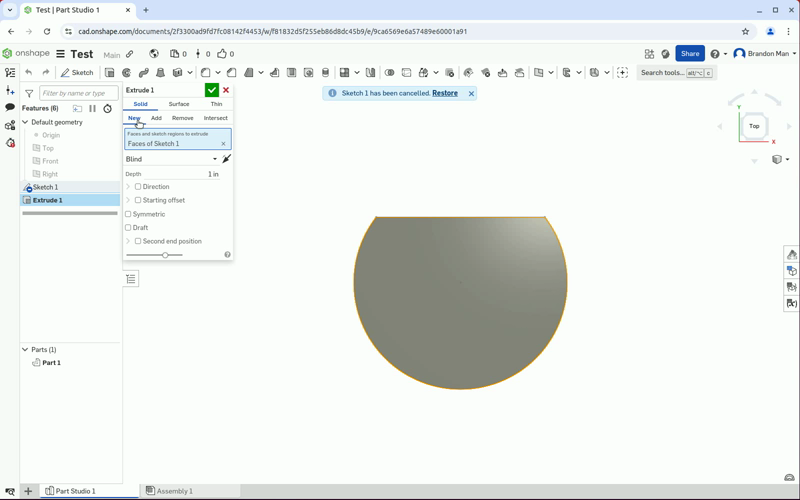
click(137, 120)
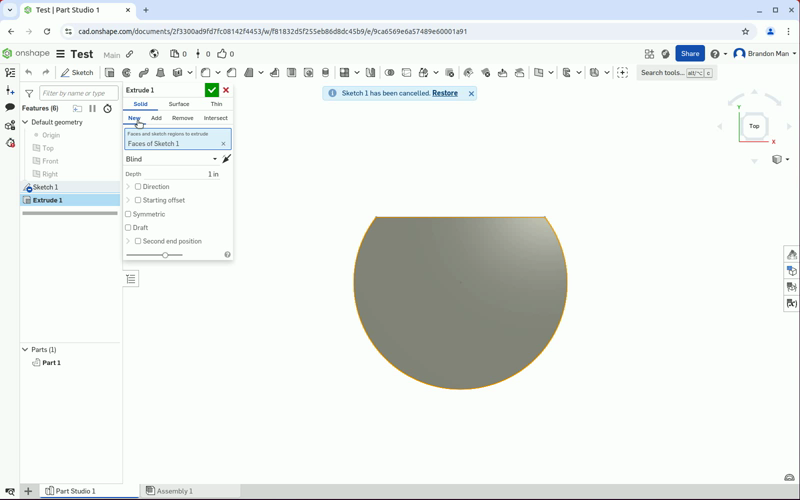
key(tab, 4)
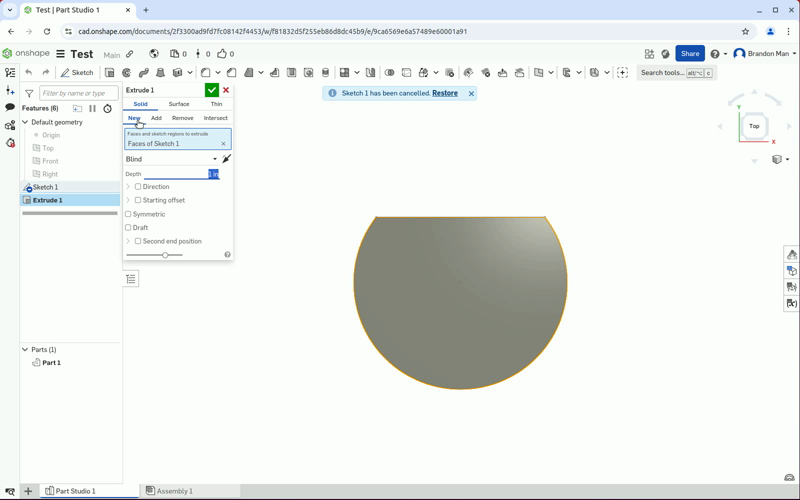
text(23.108)
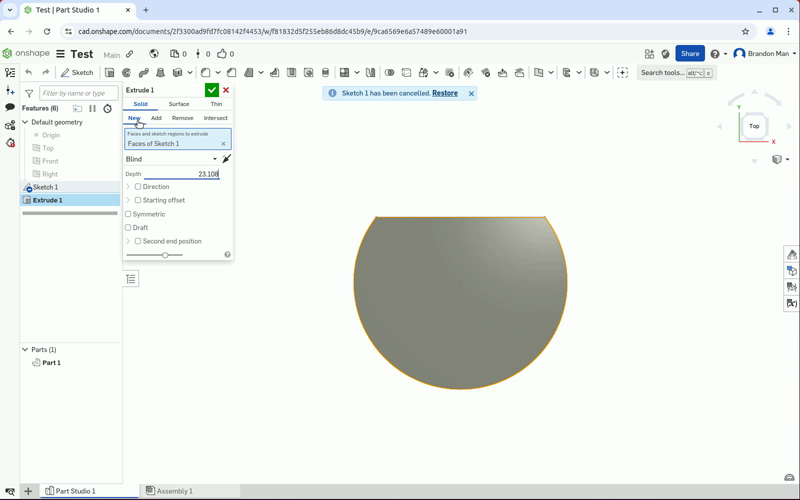
key(enter)
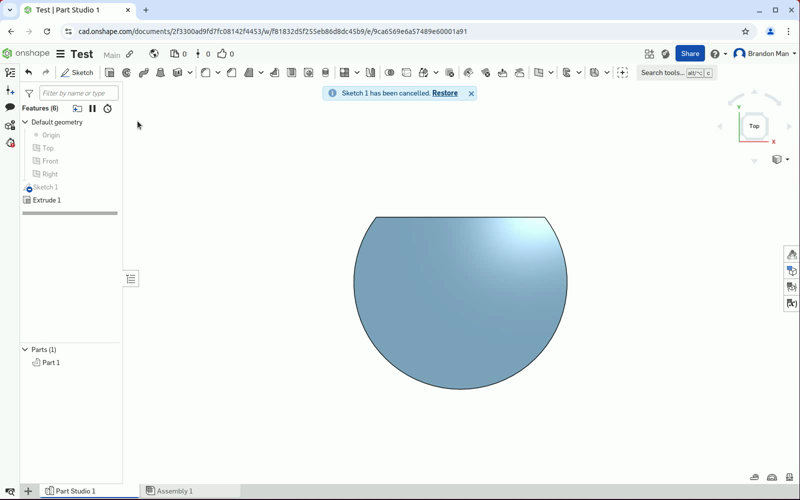
key(shift+h)
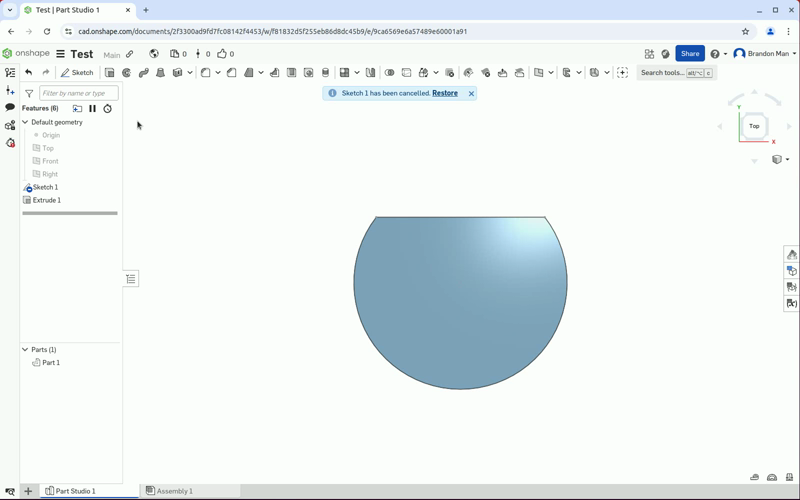
key(shift+h)
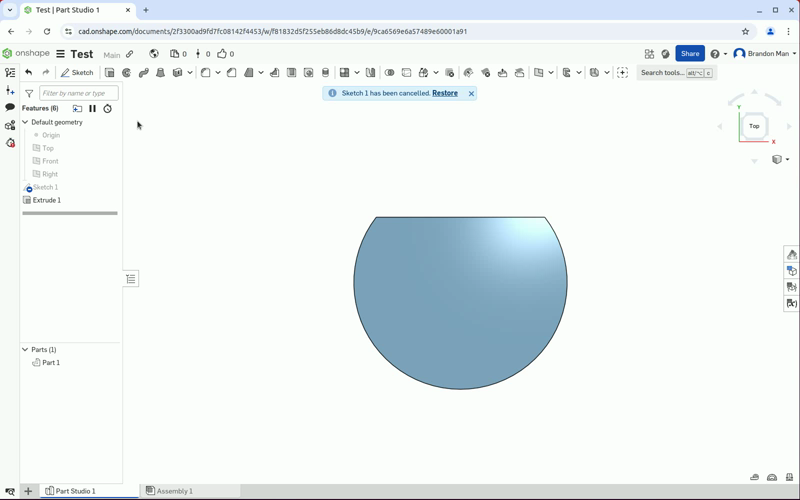
mouse_move(73, 189)
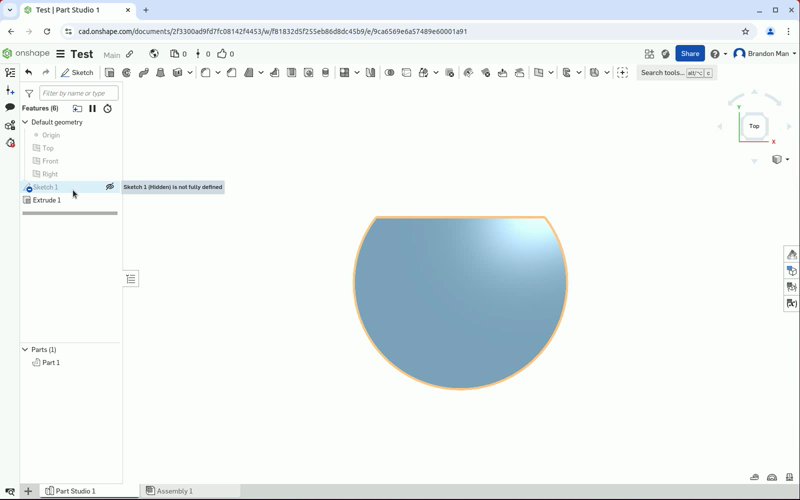
click(73, 189)
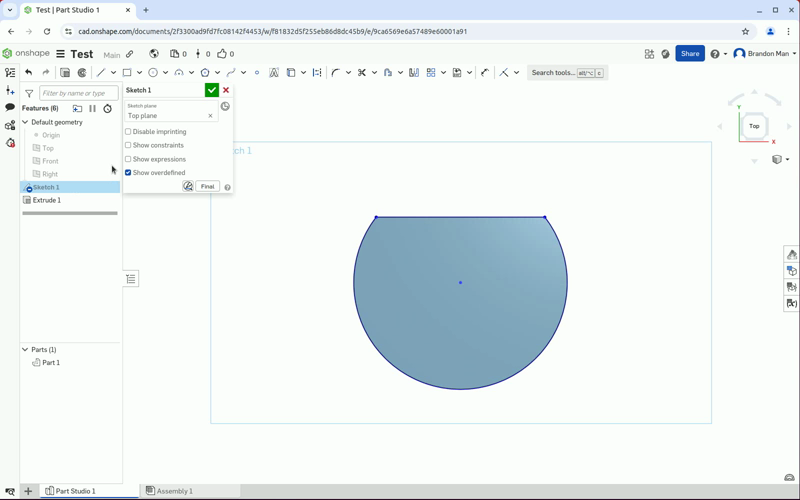
mouse_move(229, 92)
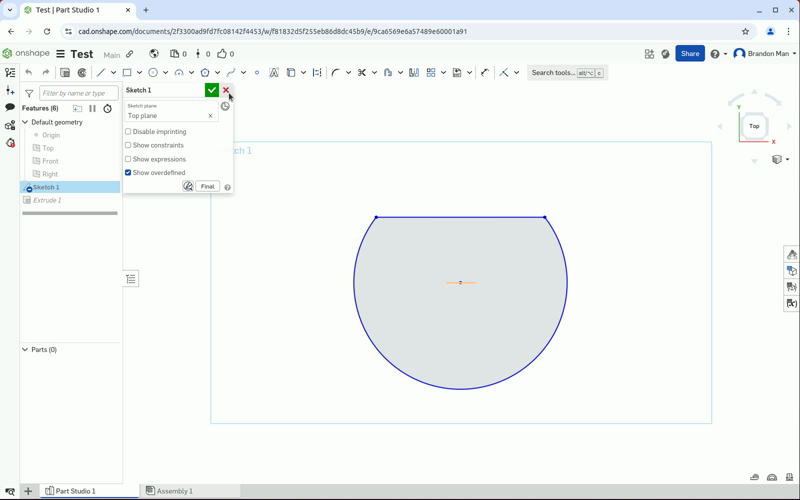
click(229, 92)
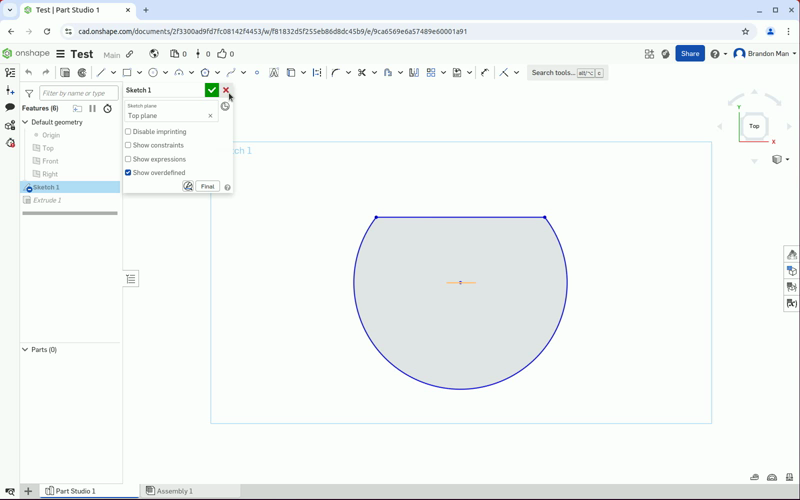
key(shift+s)
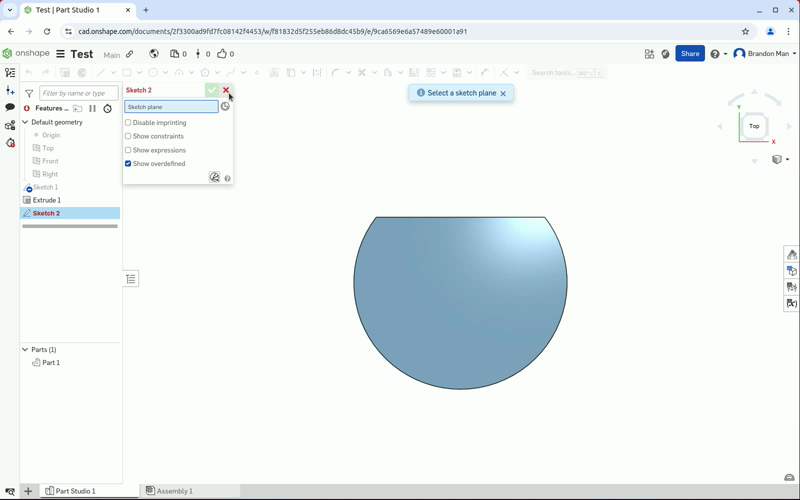
mouse_move(73, 150)
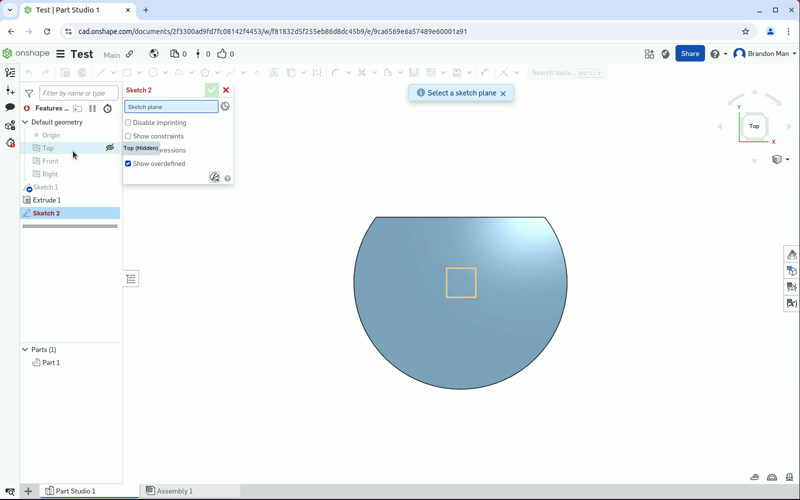
click(73, 150)
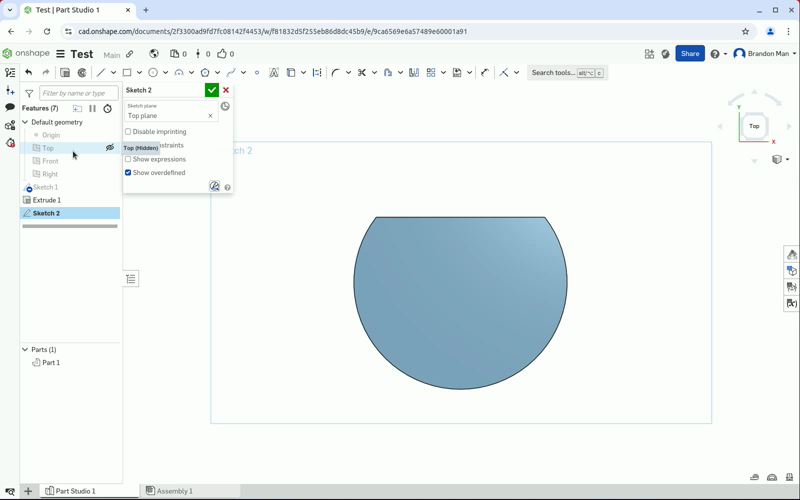
mouse_move(73, 352)
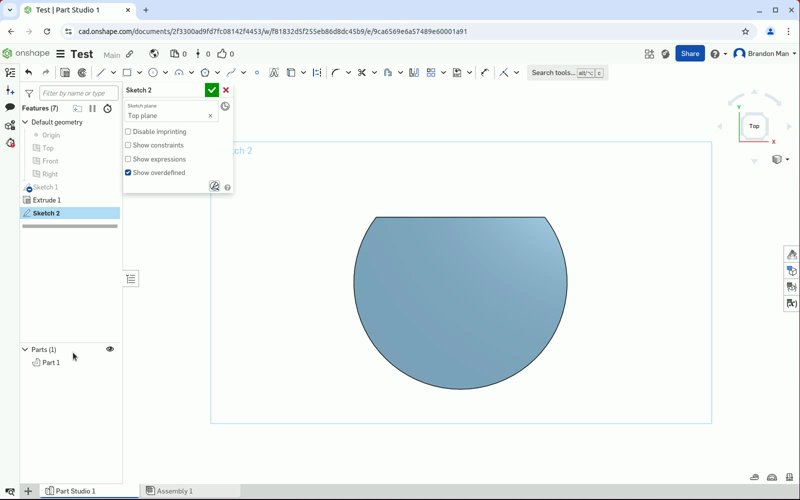
key(y)
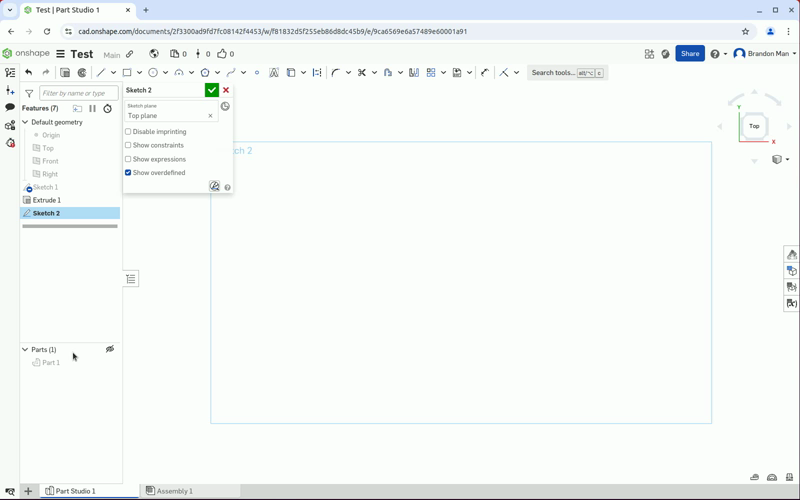
key(a)
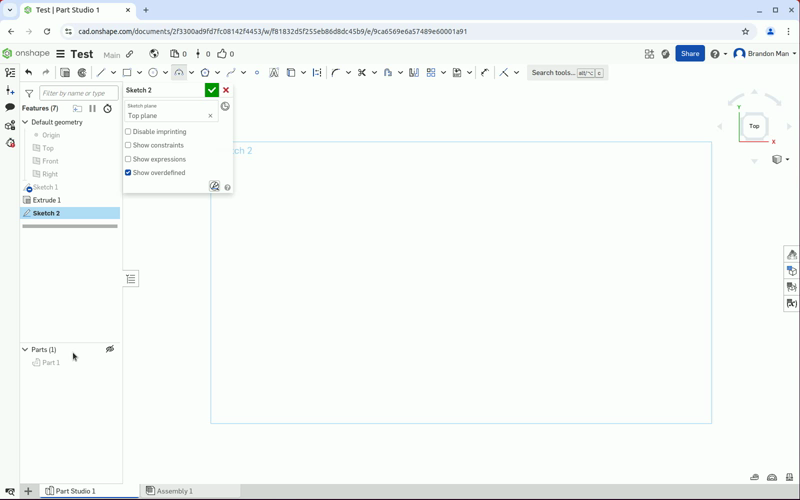
key_down(shift)
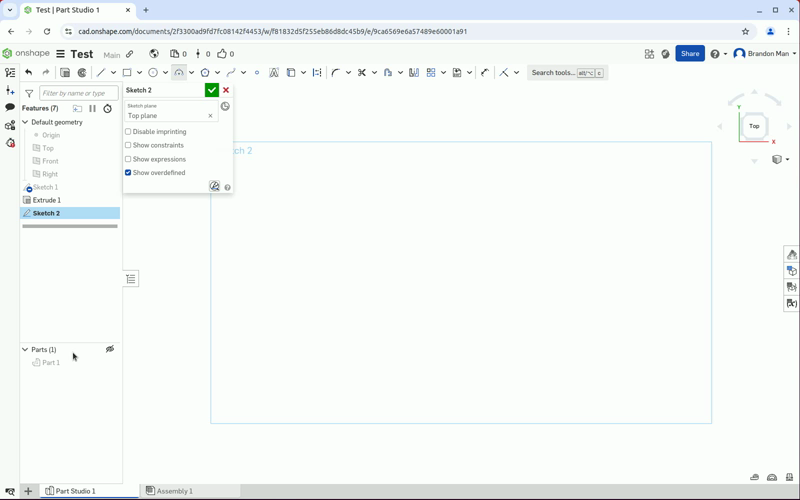
mouse_move(376, 217)
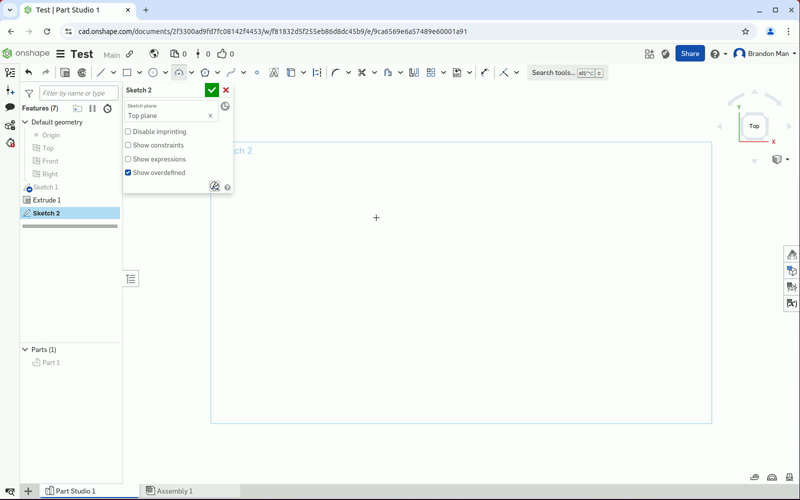
click(376, 217)
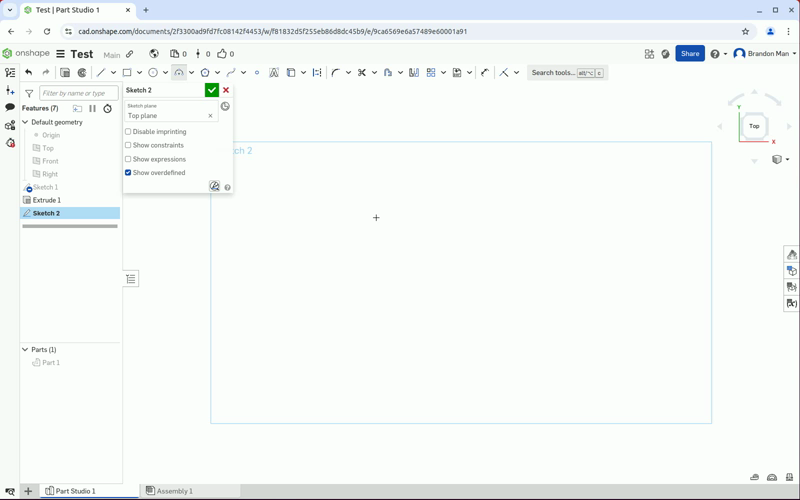
key_up(shift)
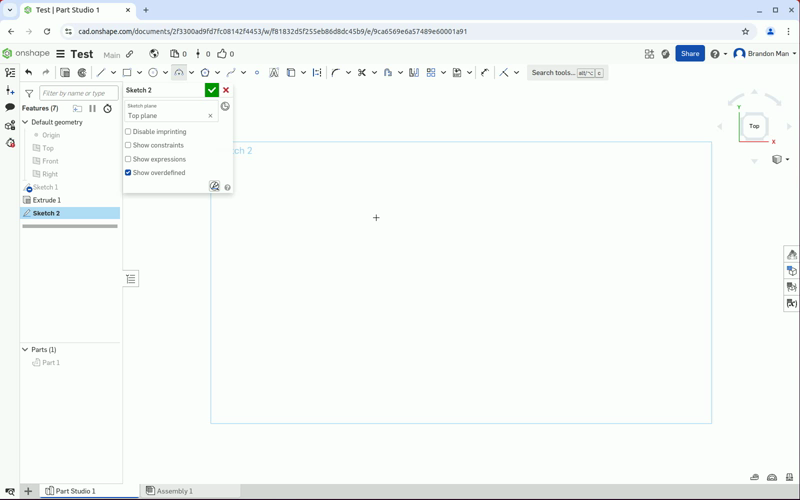
key_down(shift)
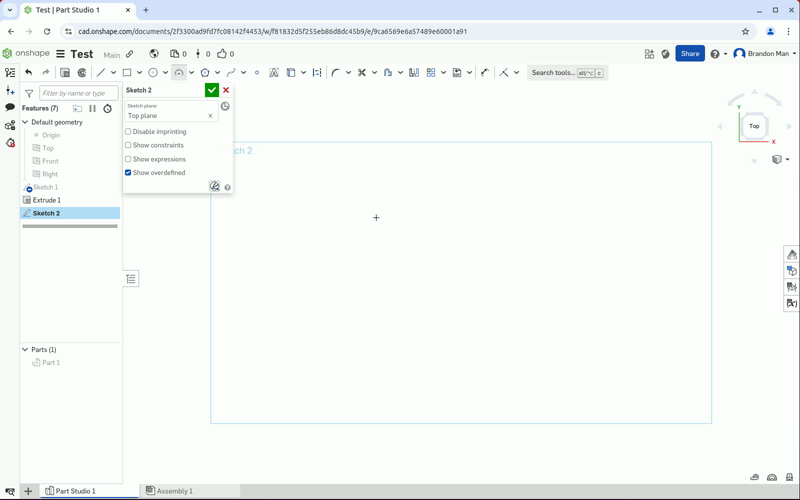
mouse_move(544, 217)
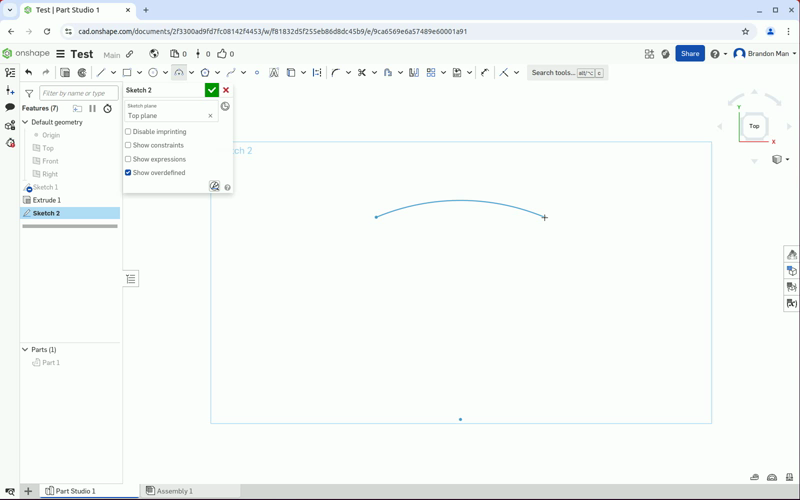
click(544, 217)
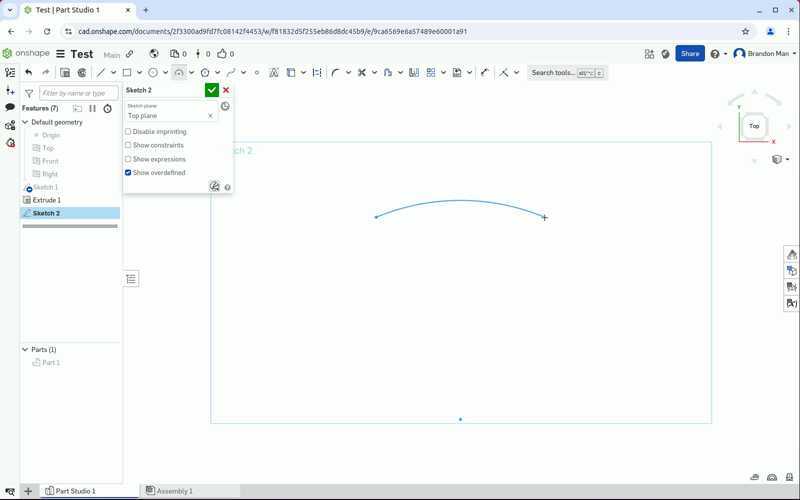
mouse_move(460, 389)
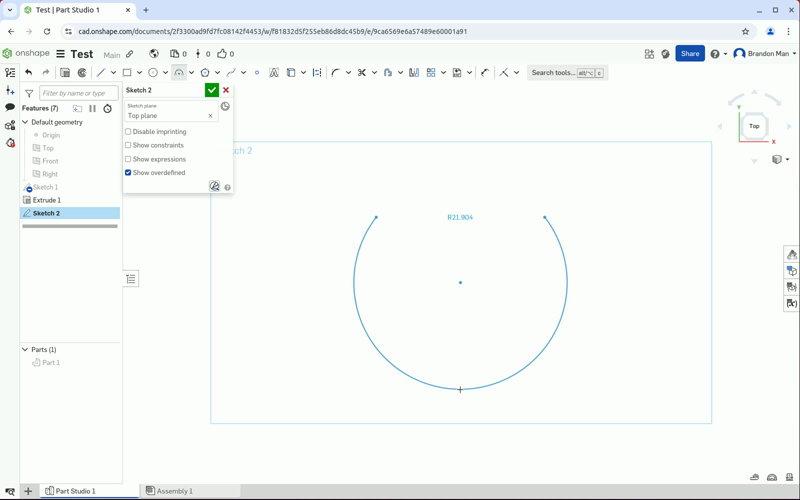
click(460, 389)
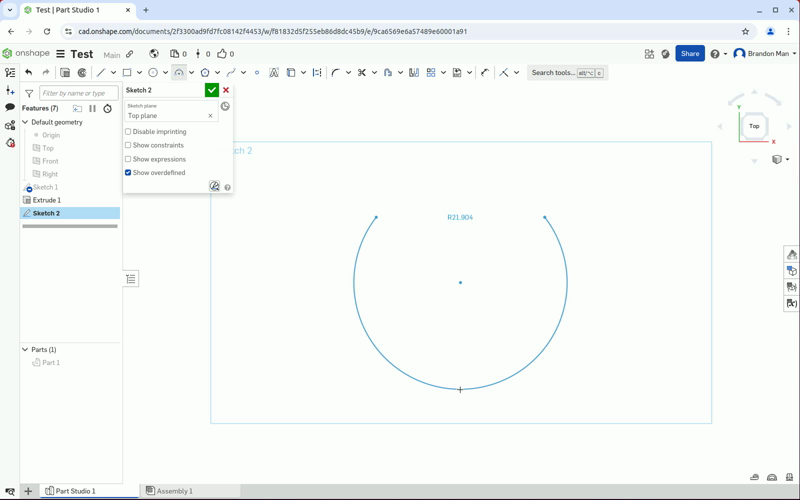
key_up(shift)
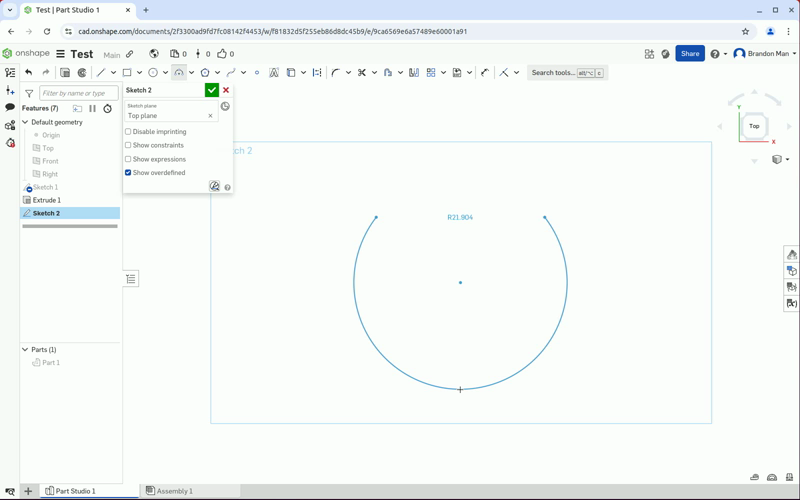
key(esc)
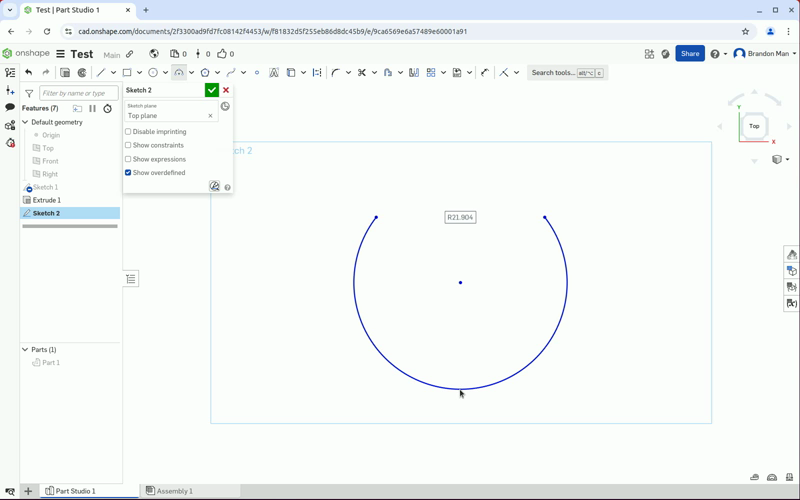
key(l)
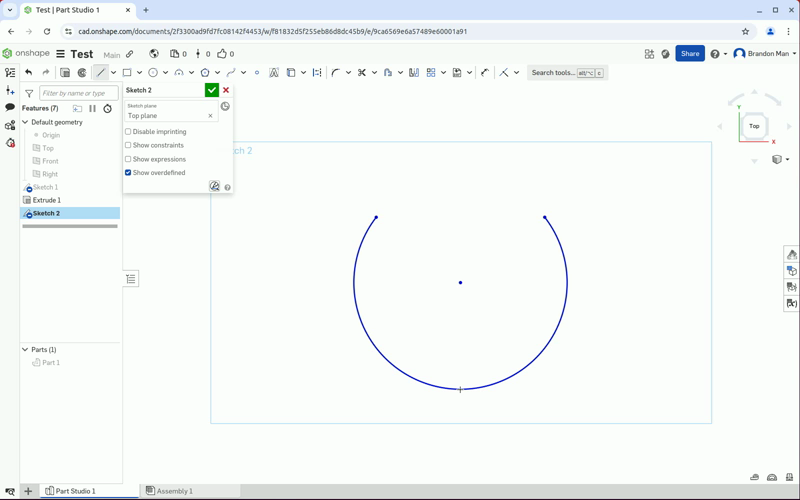
mouse_move(544, 217)
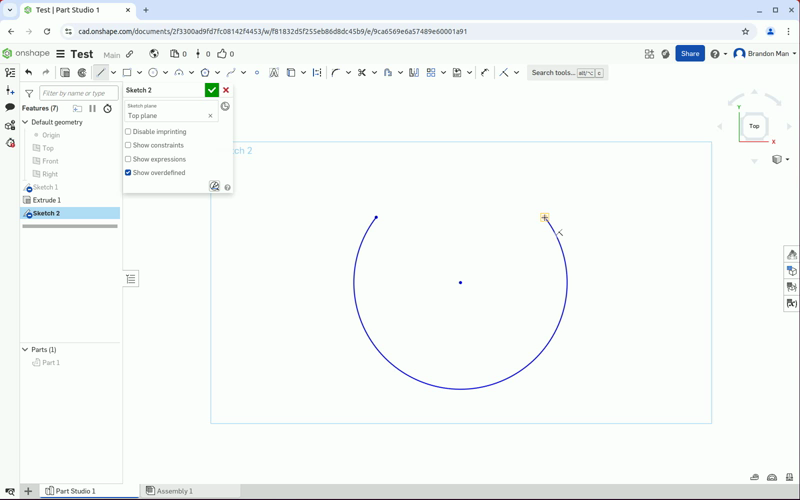
click(544, 217)
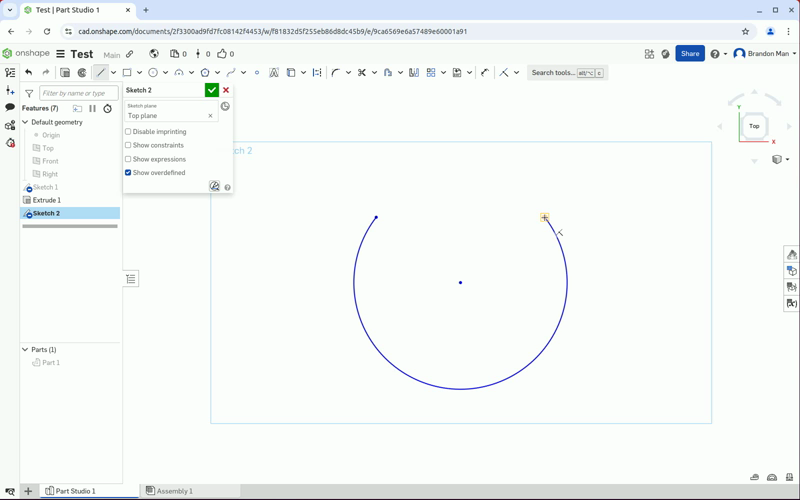
key_down(shift)
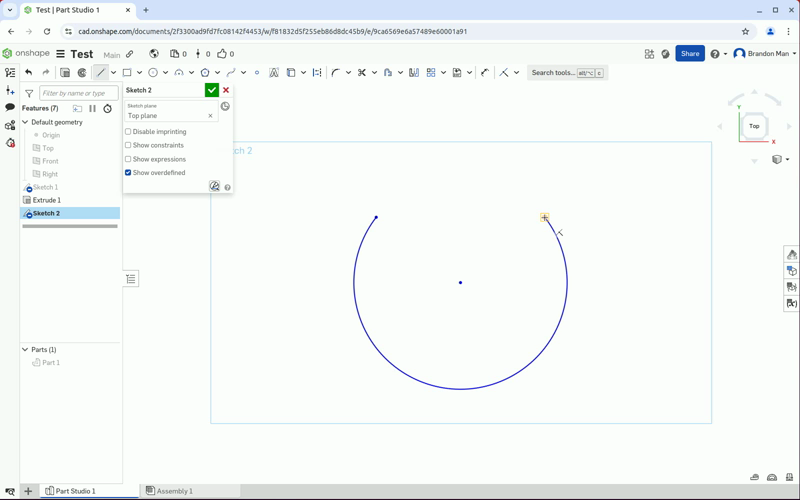
mouse_move(376, 217)
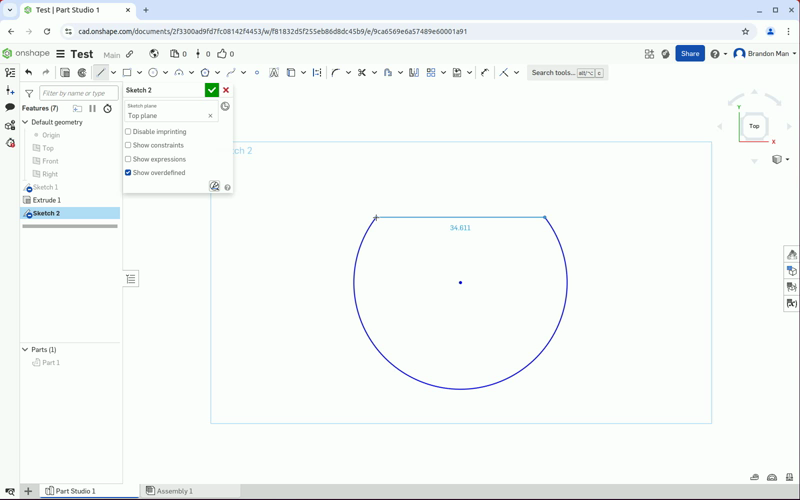
key_up(shift)
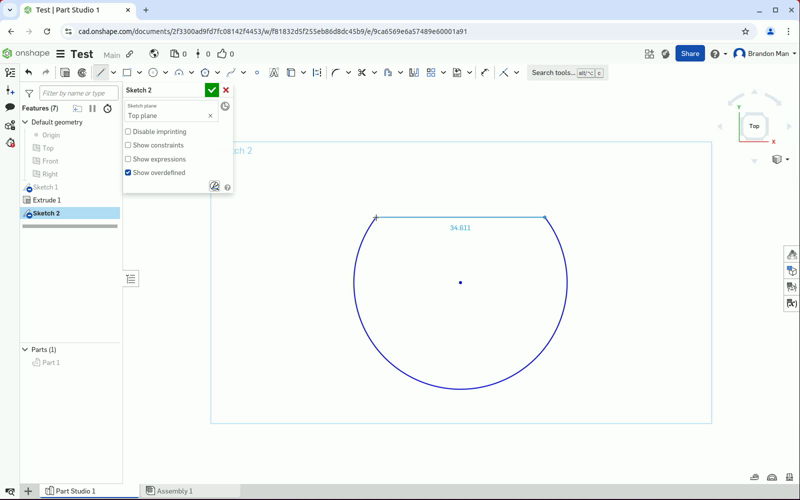
click(376, 217)
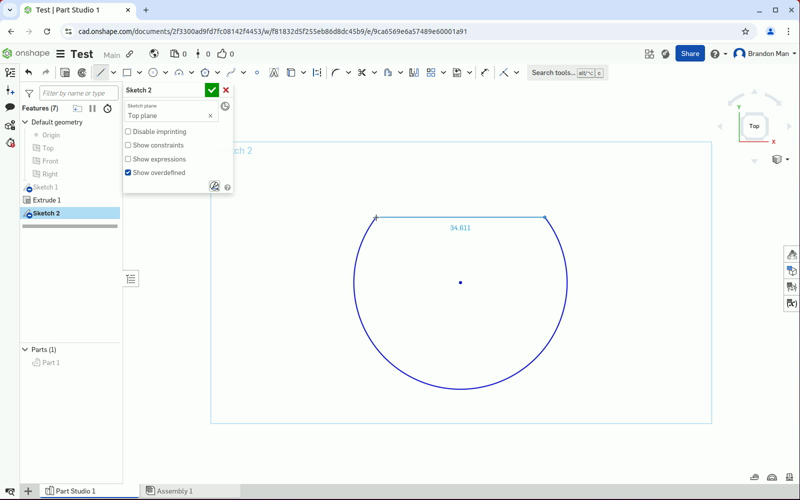
key(esc)
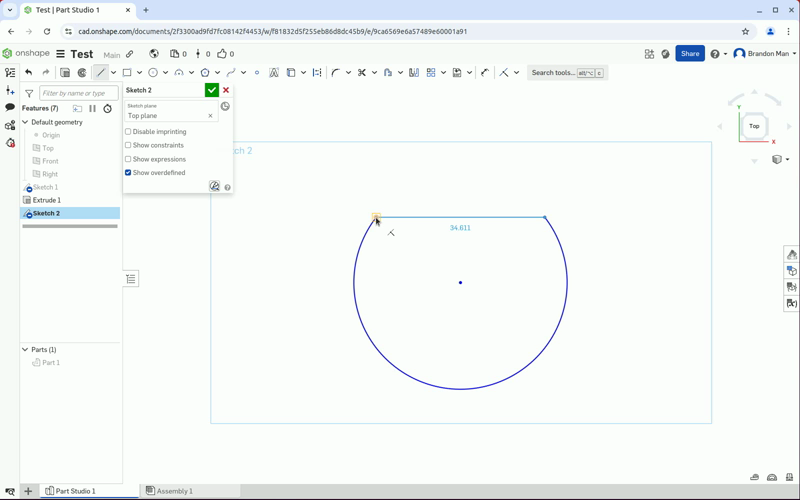
mouse_move(421, 335)
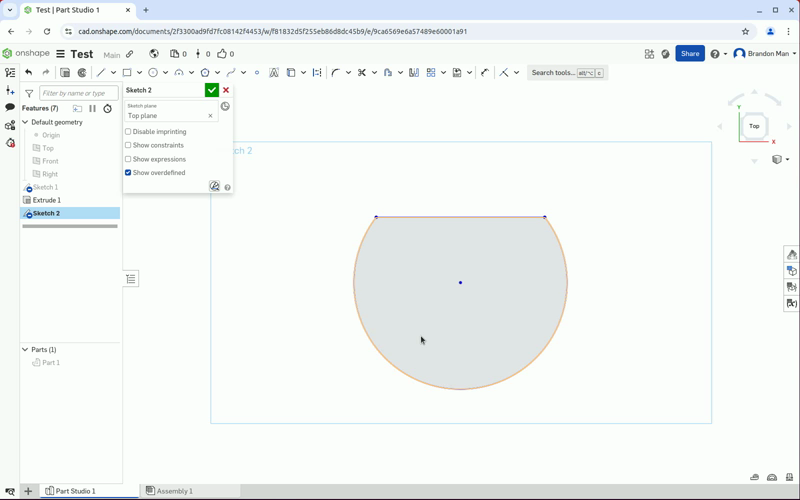
click(421, 335)
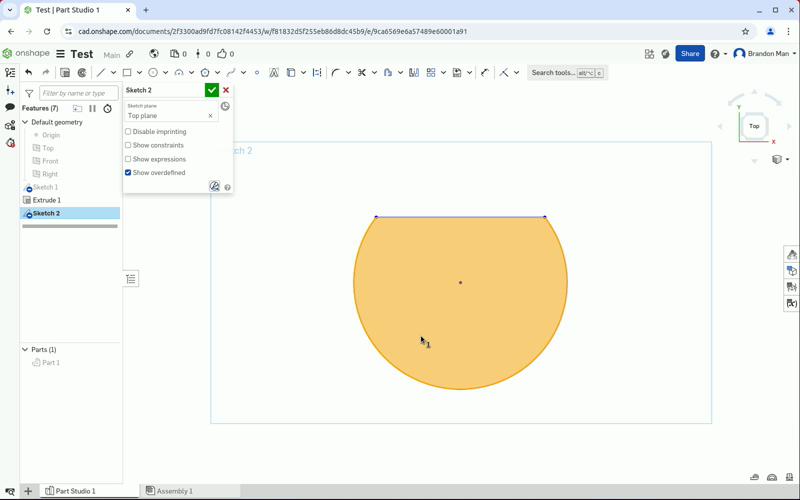
mouse_move(73, 352)
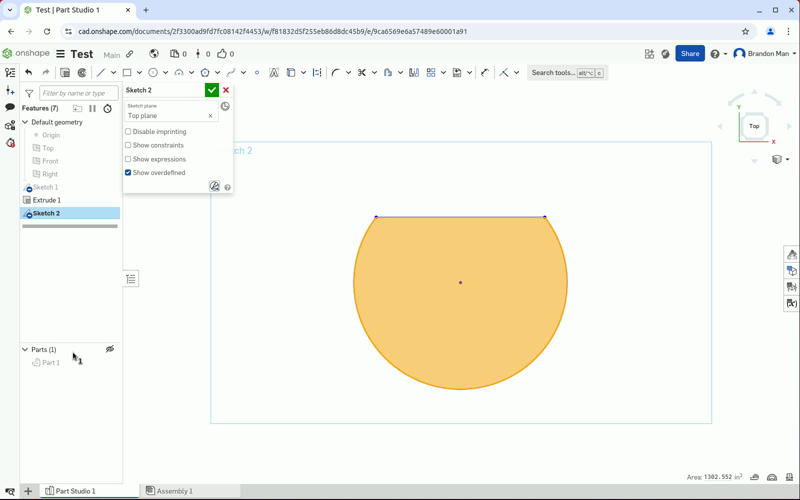
key(shift+y)
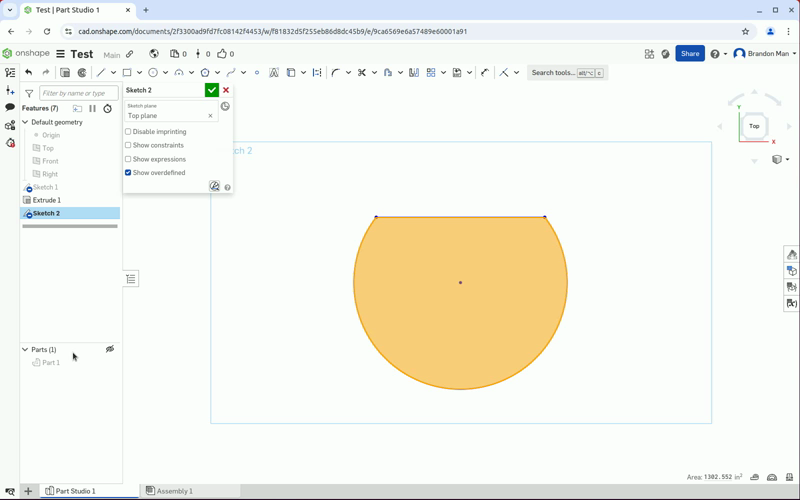
key(shift+e)
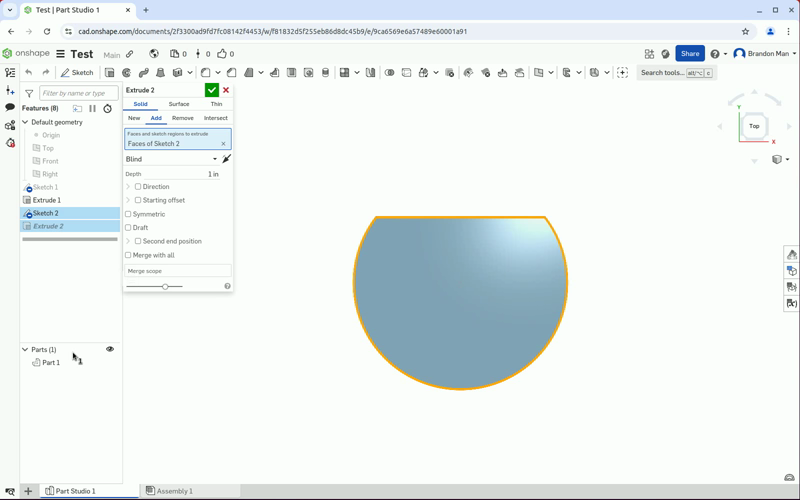
mouse_move(143, 106)
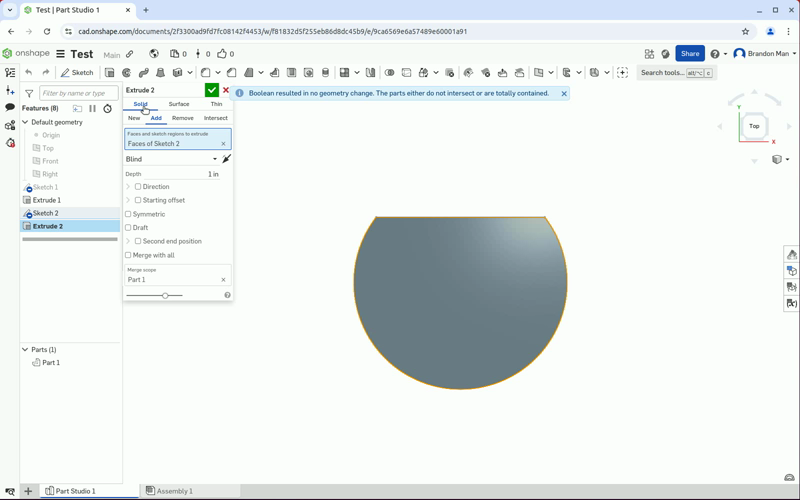
click(143, 106)
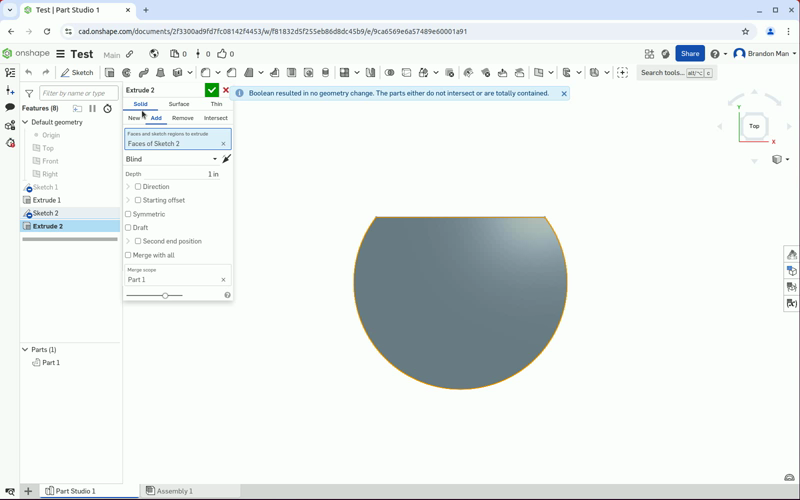
mouse_move(137, 120)
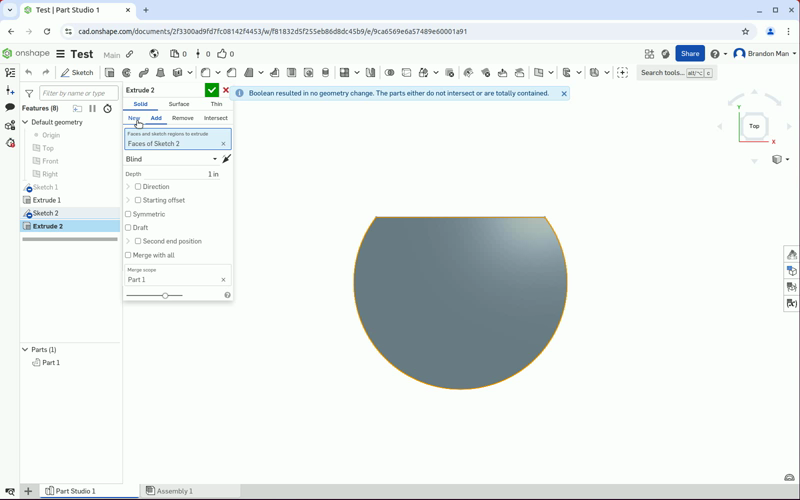
click(137, 120)
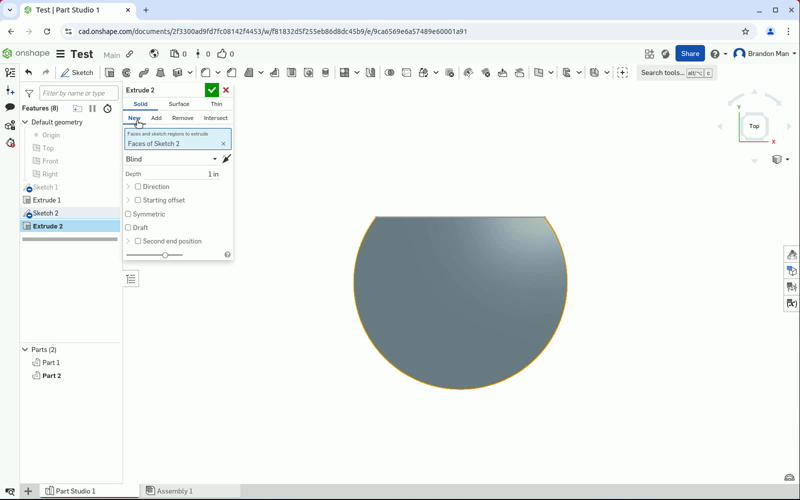
key(tab, 4)
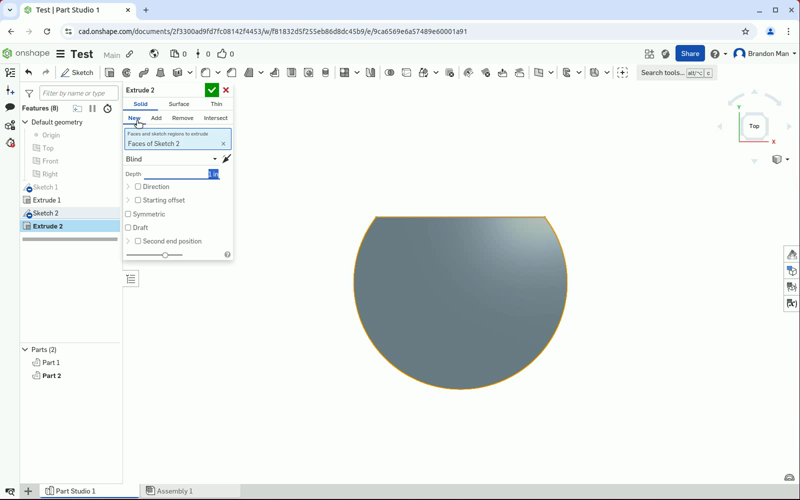
text(23.108)
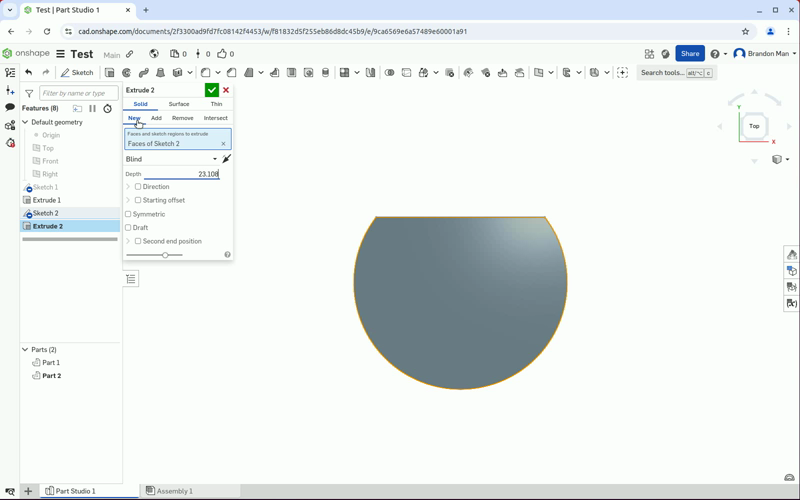
key(enter)
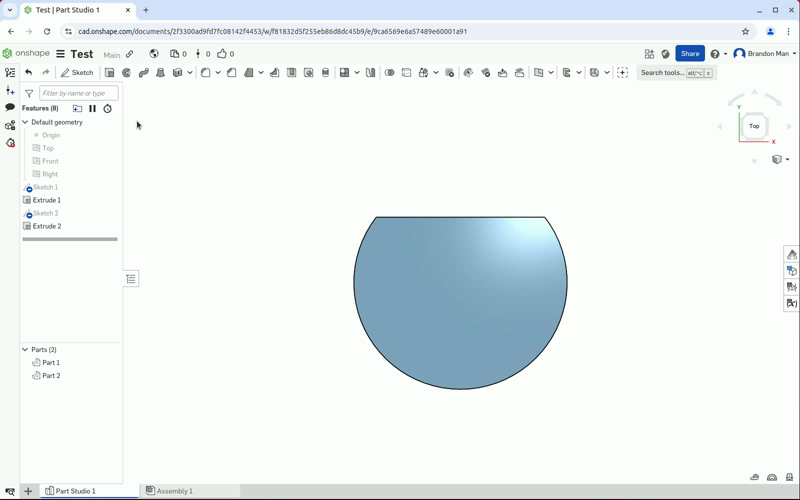
key(shift+h)
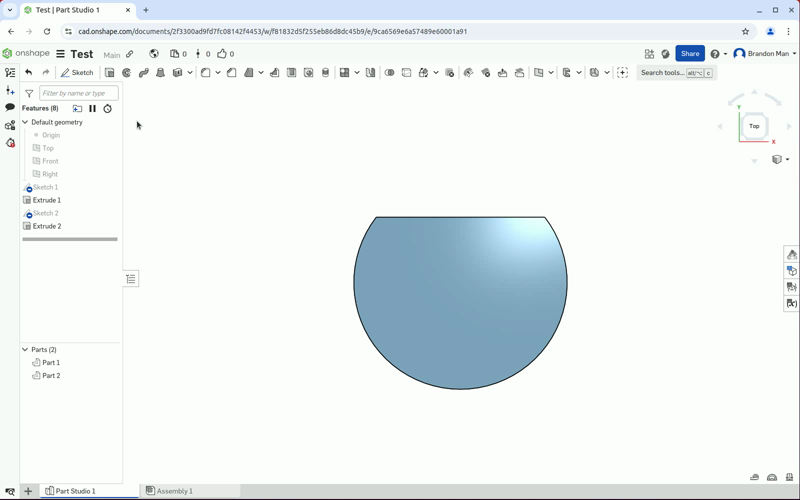
key(shift+h)
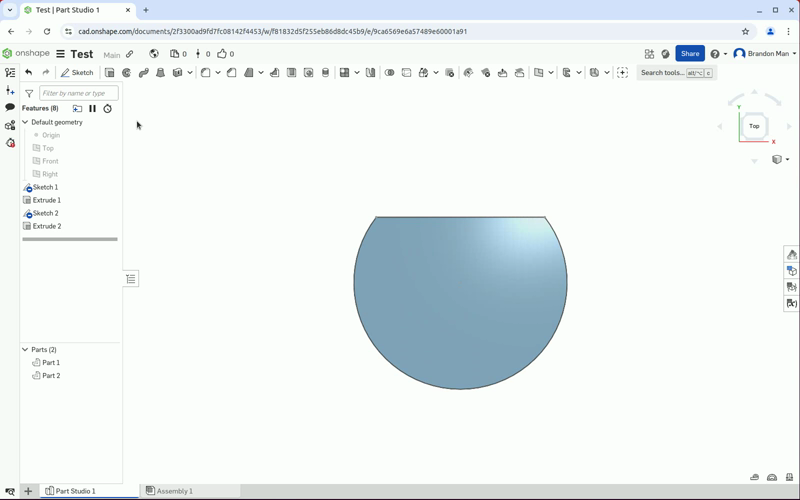
key(shift+7)
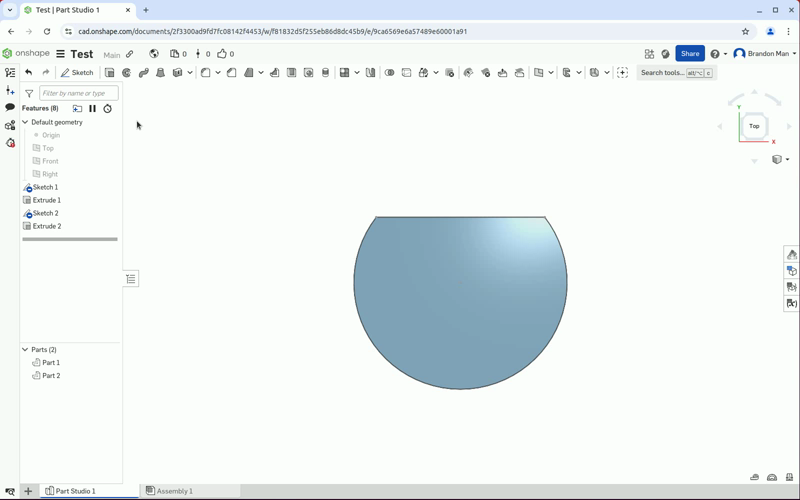
key(up, 3)
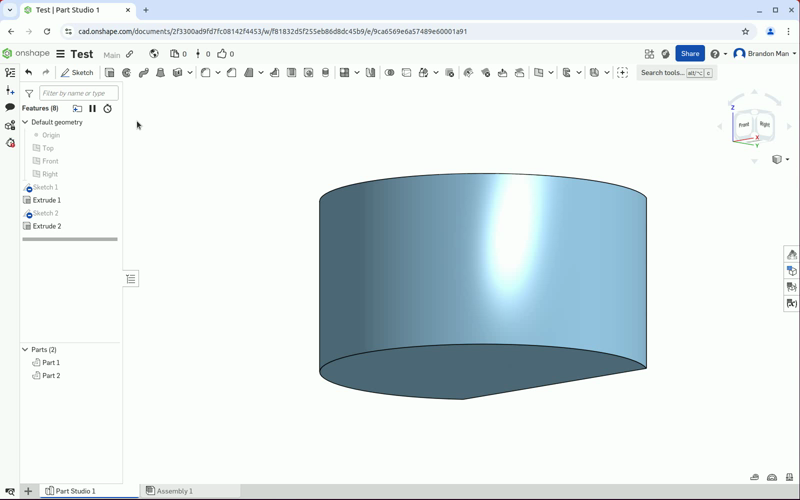
key(left, 3)
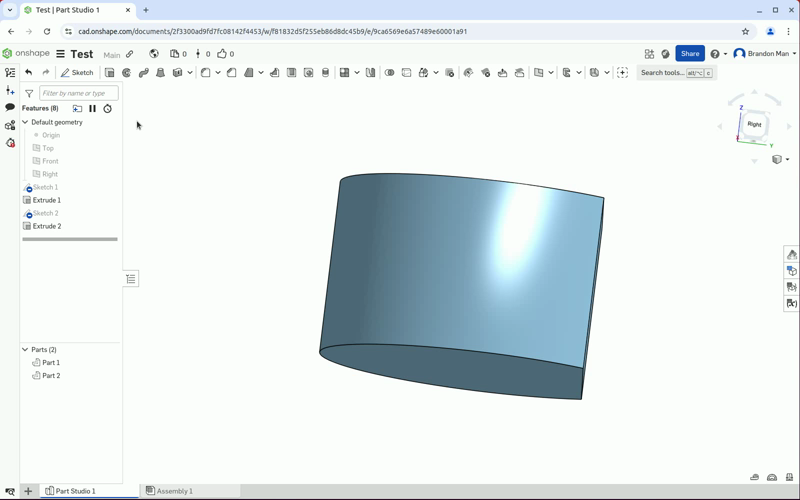
key(right, 3)
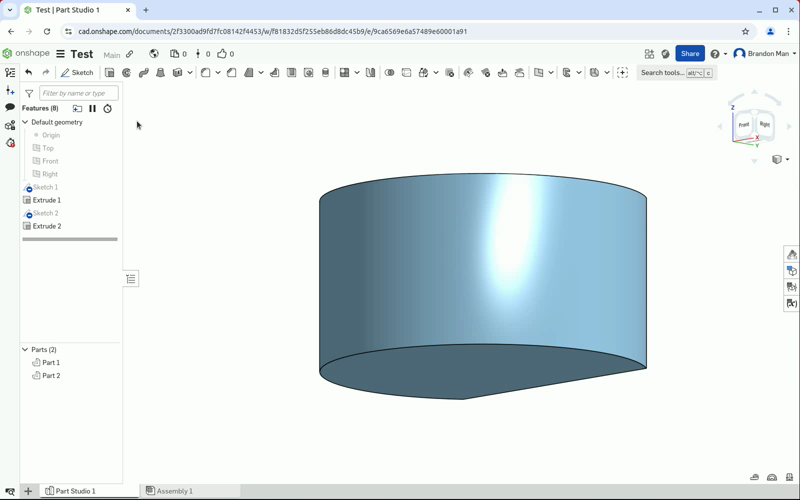
key(down, 3)
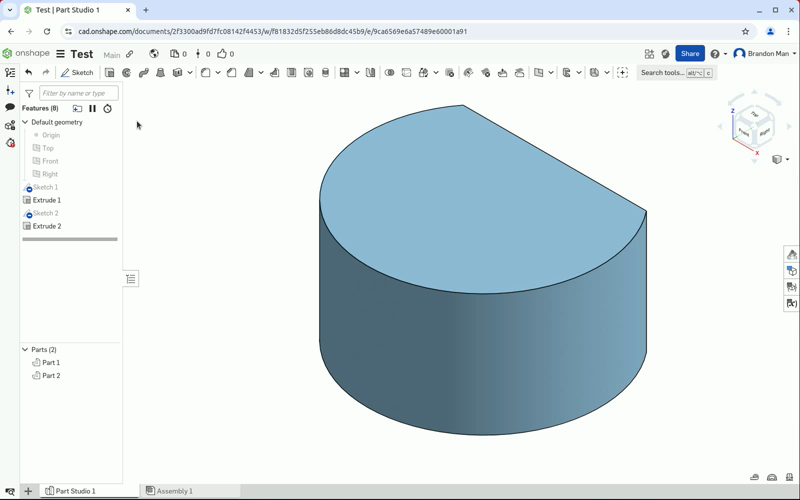
mouse_move(73, 189)
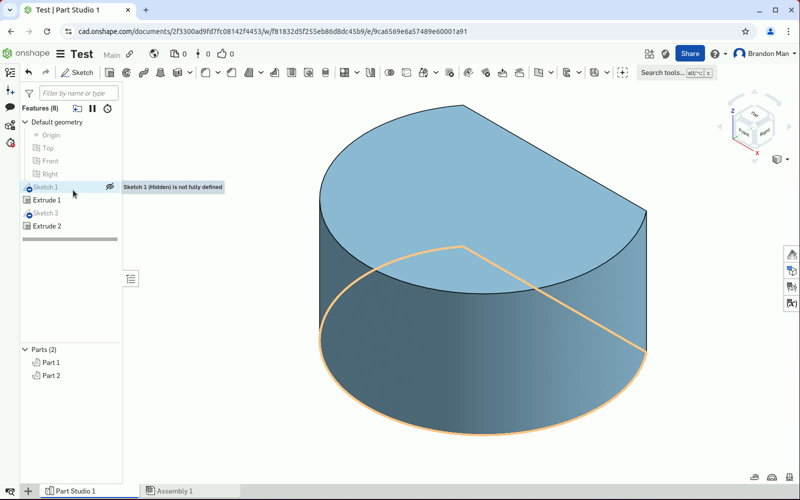
click(73, 189)